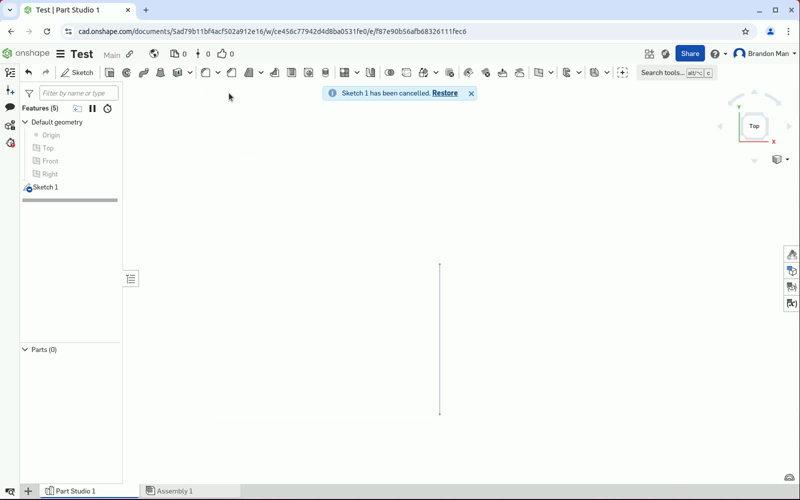
key(shift+h)
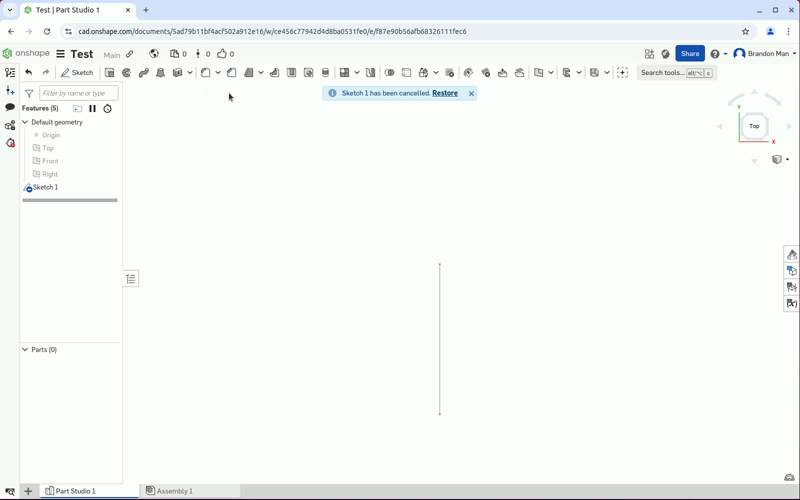
key(shift+s)
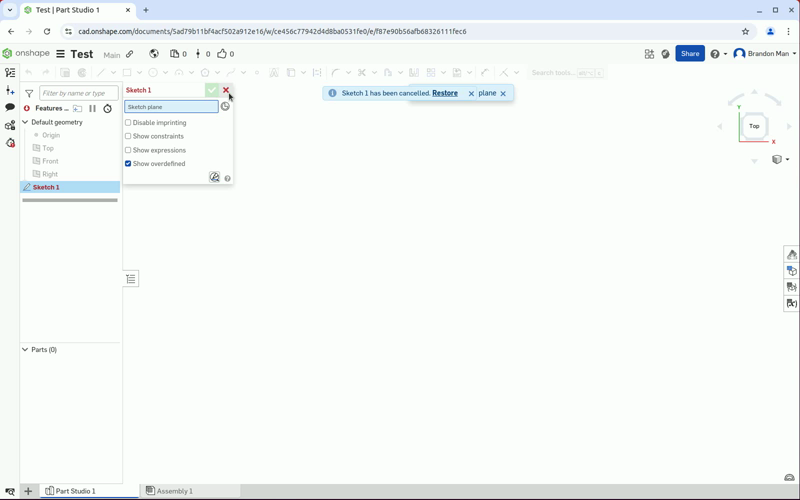
mouse_move(73, 150)
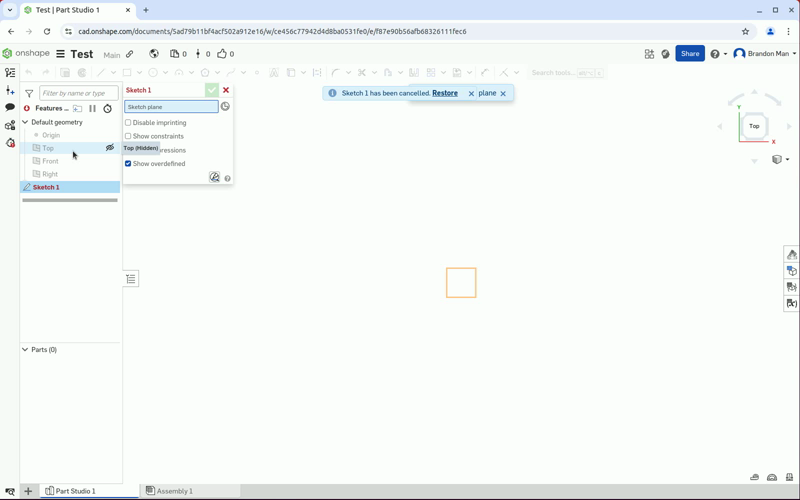
click(73, 150)
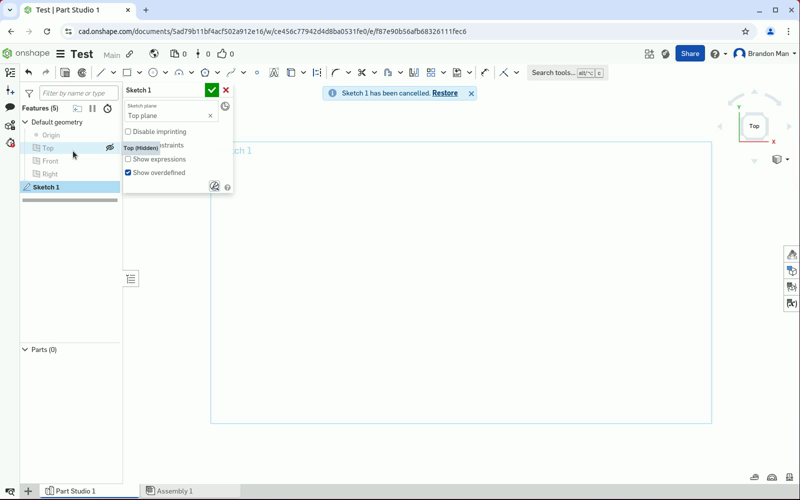
mouse_move(73, 352)
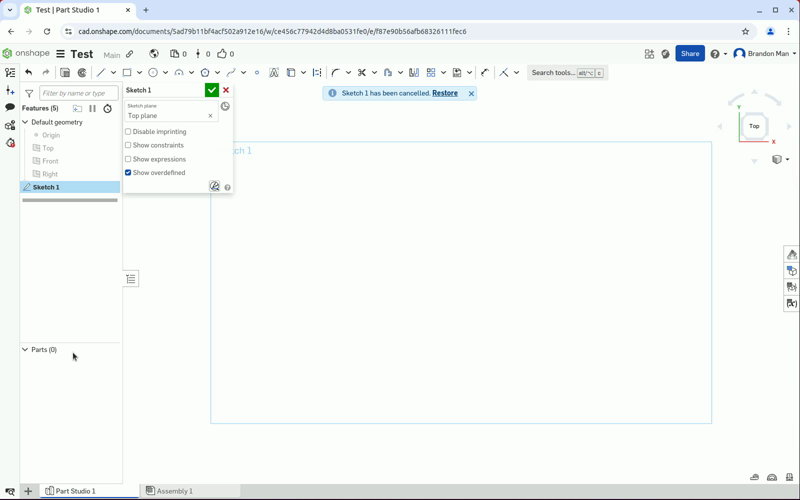
key(y)
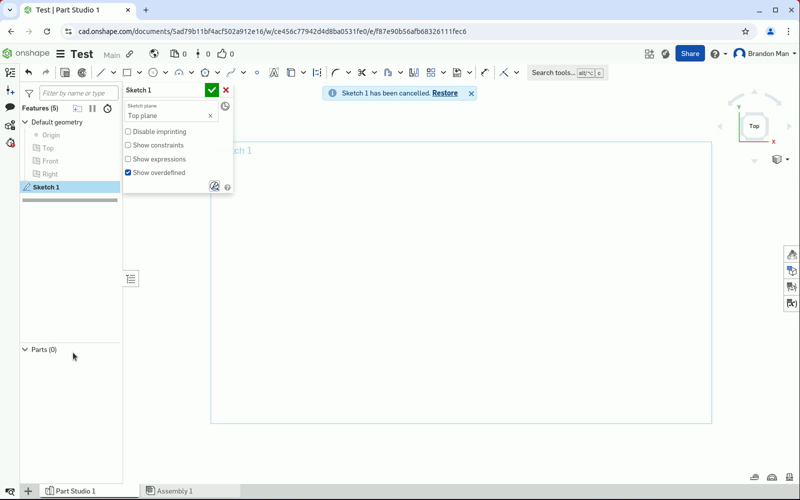
key(l)
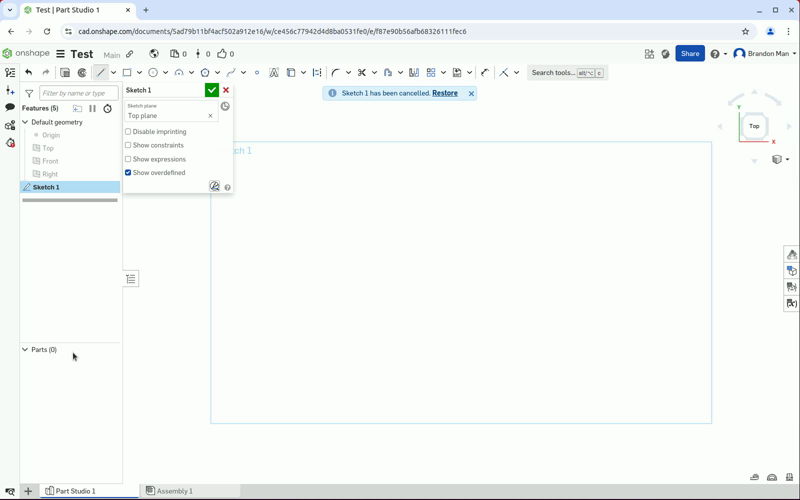
key_down(shift)
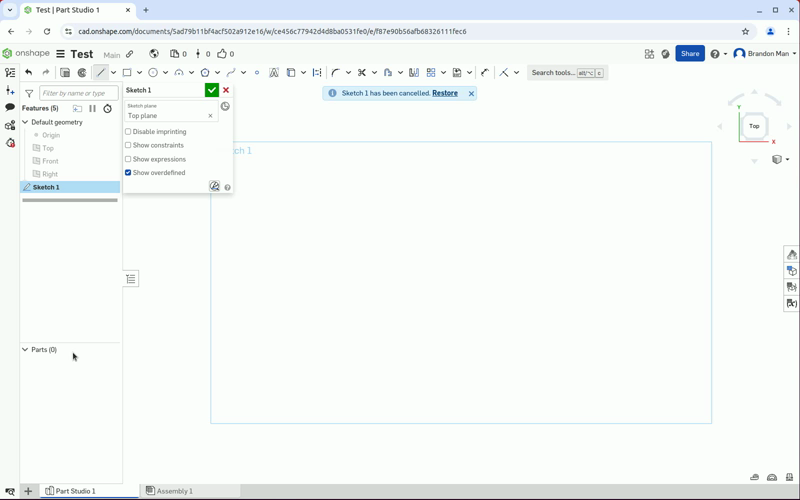
mouse_move(348, 290)
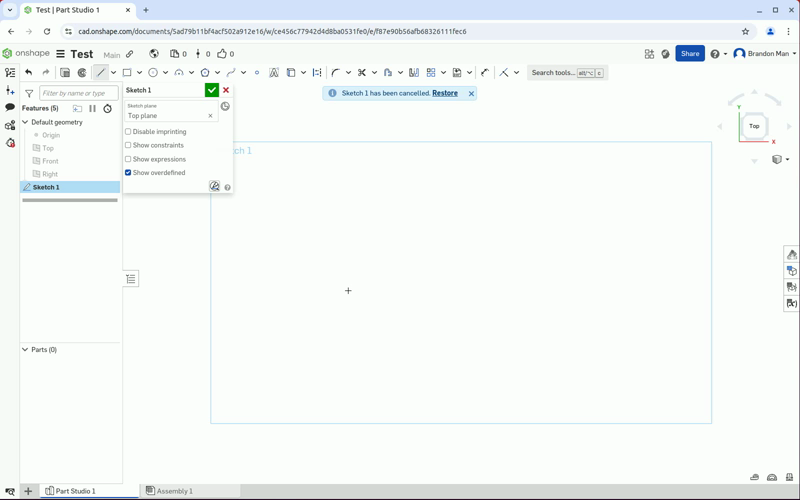
click(348, 290)
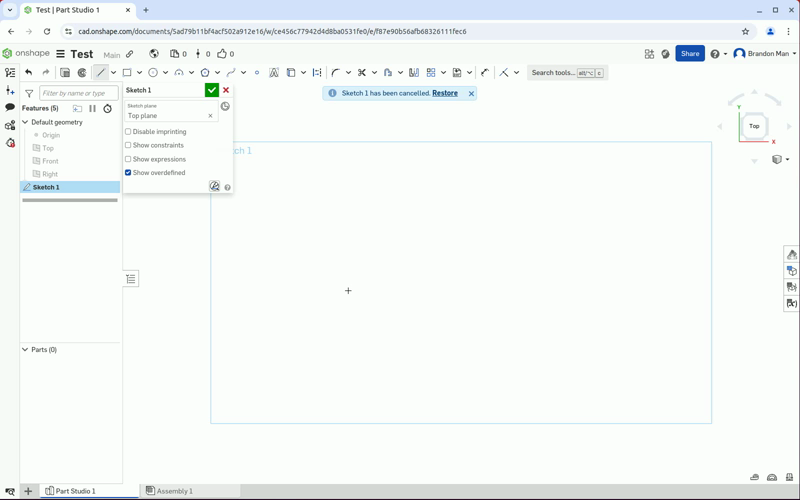
key_up(shift)
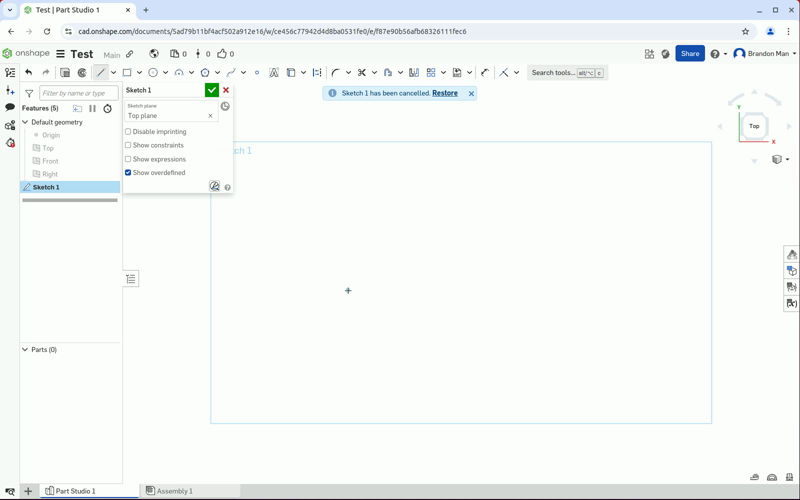
key_down(shift)
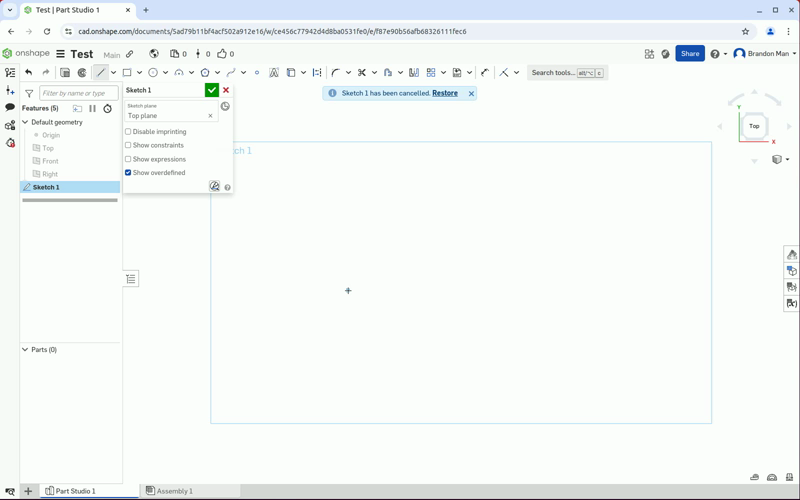
mouse_move(572, 290)
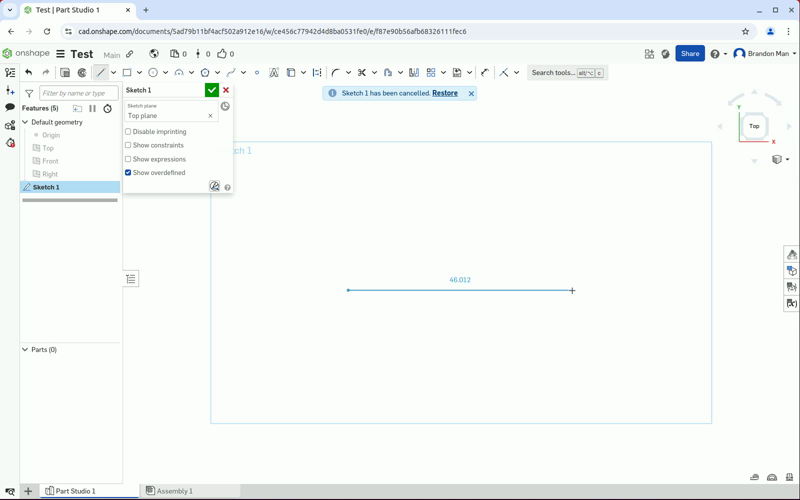
click(572, 290)
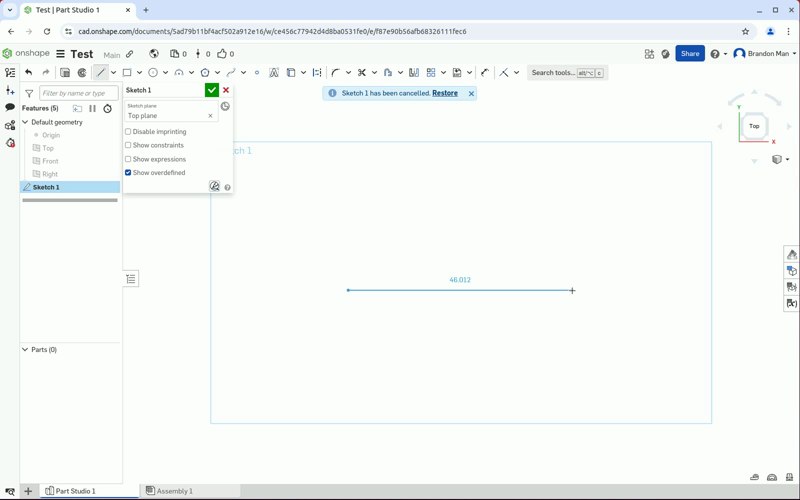
key_up(shift)
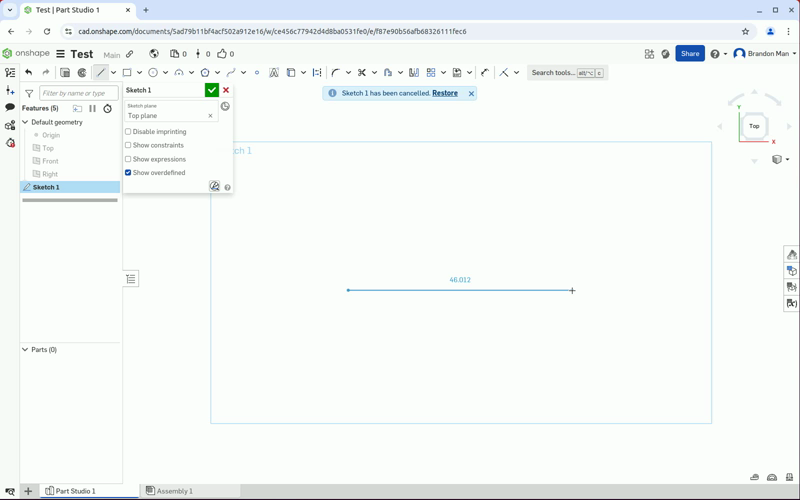
key_down(shift)
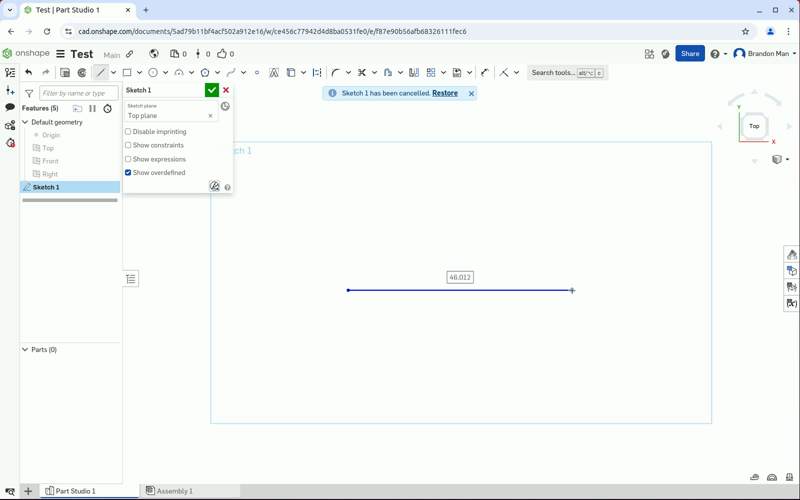
mouse_move(589, 290)
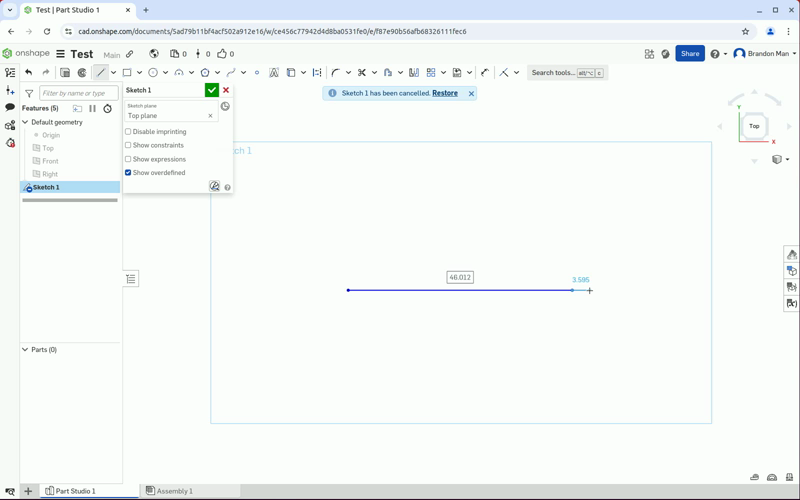
mouse_move(572, 275)
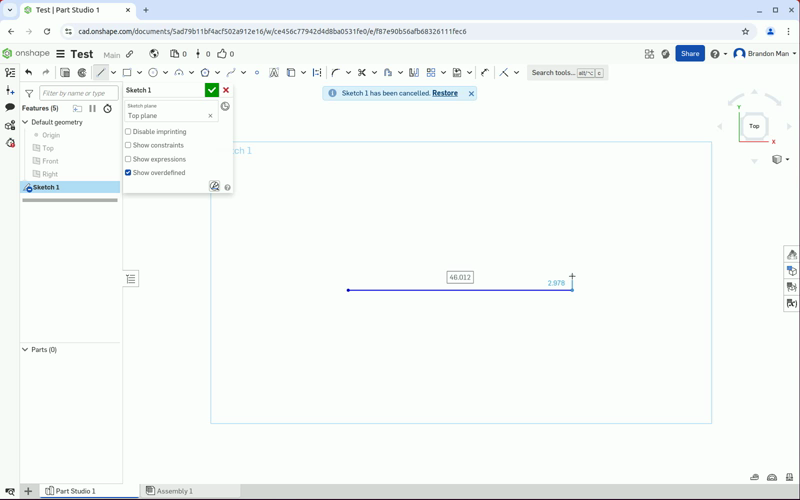
click(572, 275)
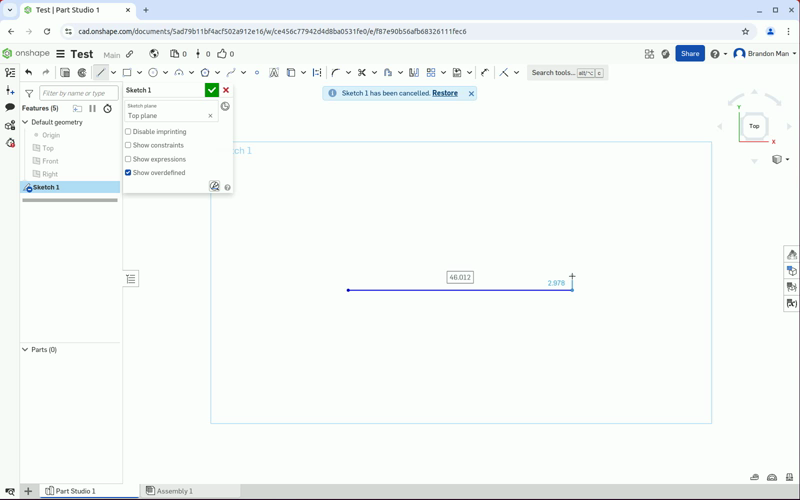
key_up(shift)
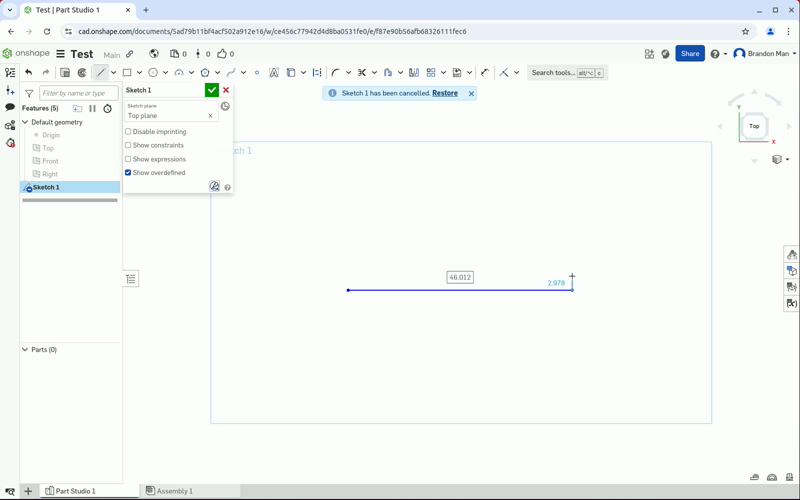
key_down(shift)
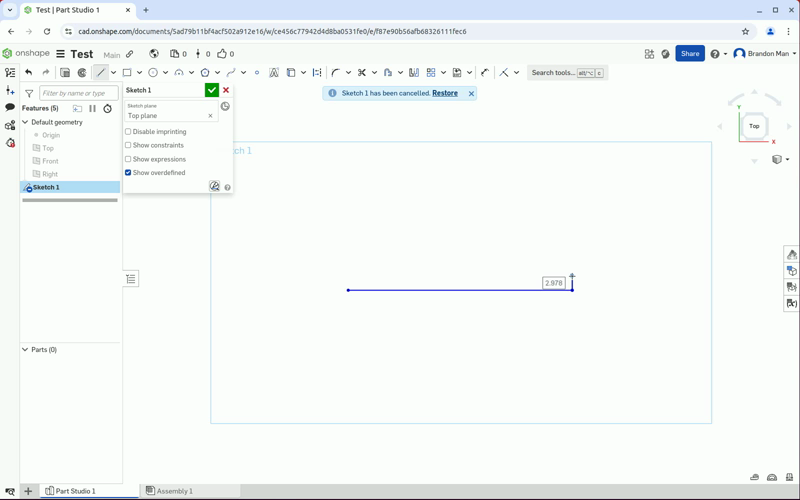
mouse_move(348, 275)
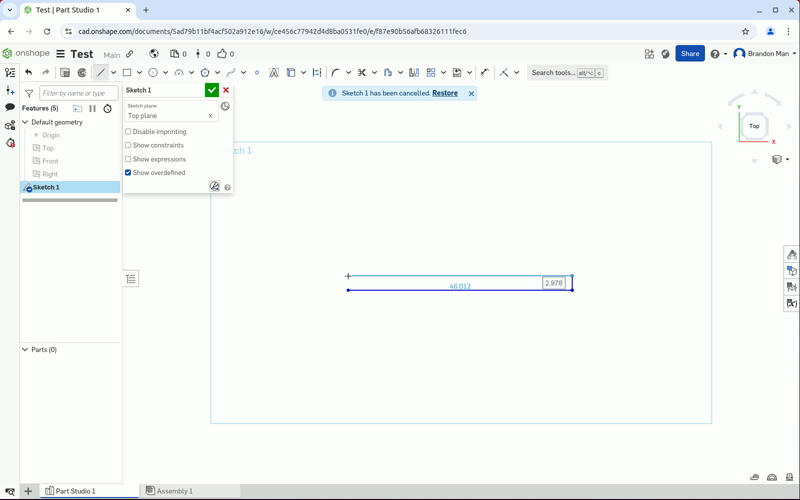
click(348, 275)
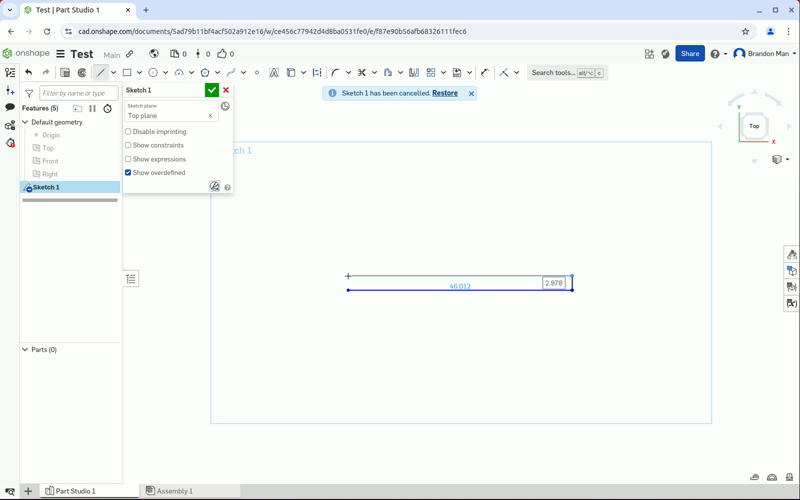
key_up(shift)
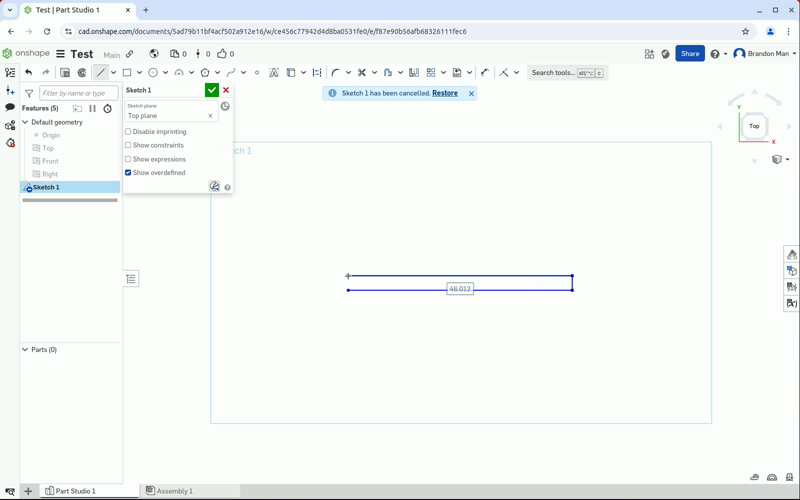
mouse_move(378, 275)
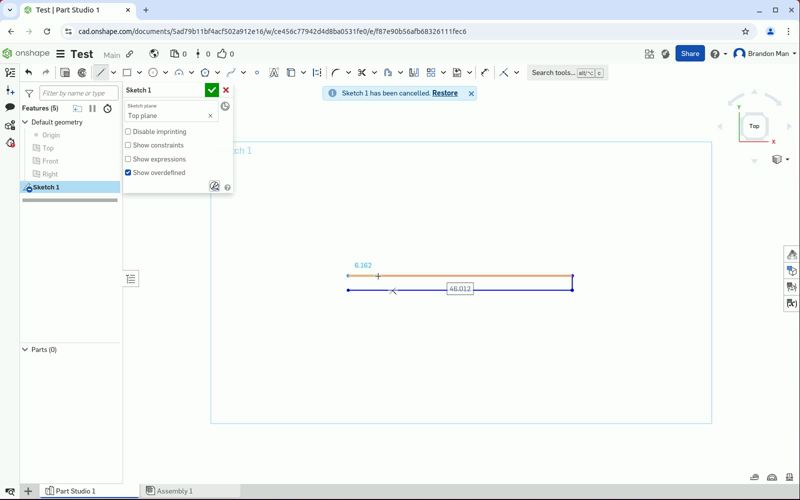
key_down(shift)
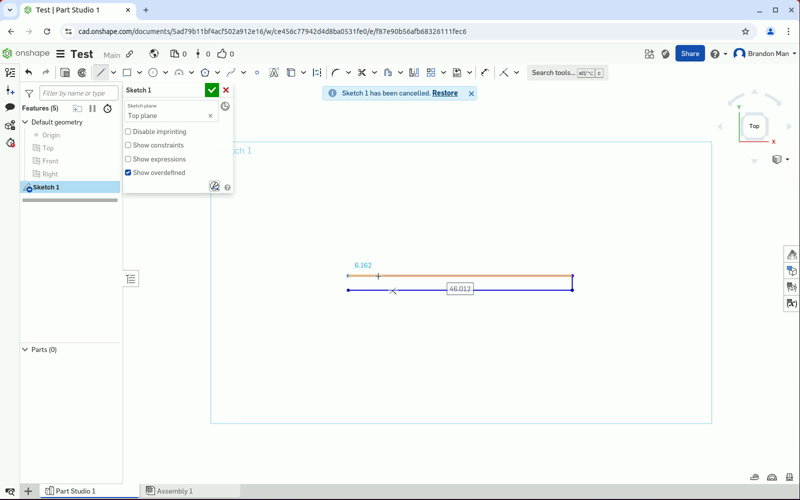
mouse_move(348, 290)
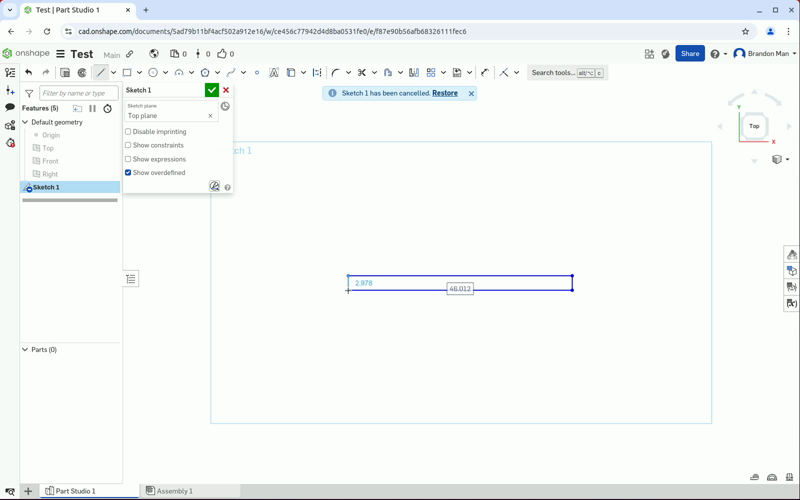
key_up(shift)
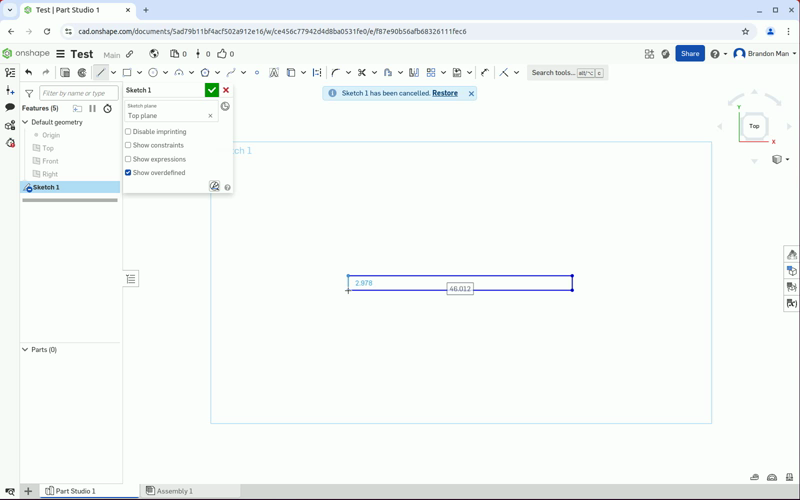
click(348, 290)
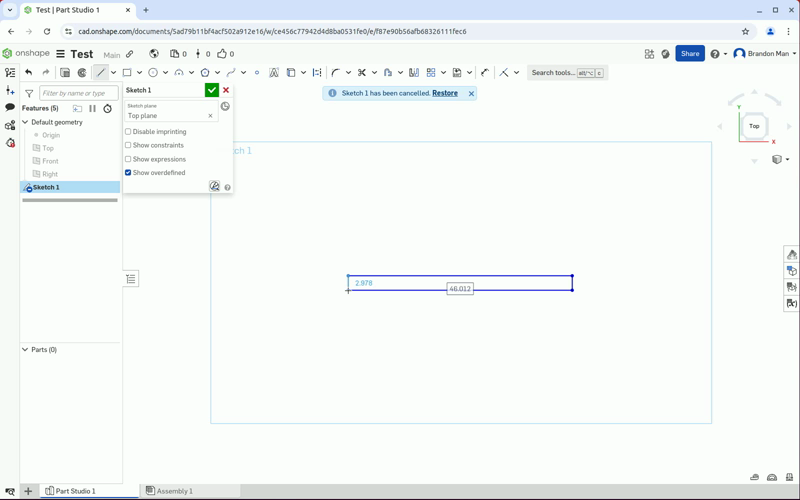
key(esc)
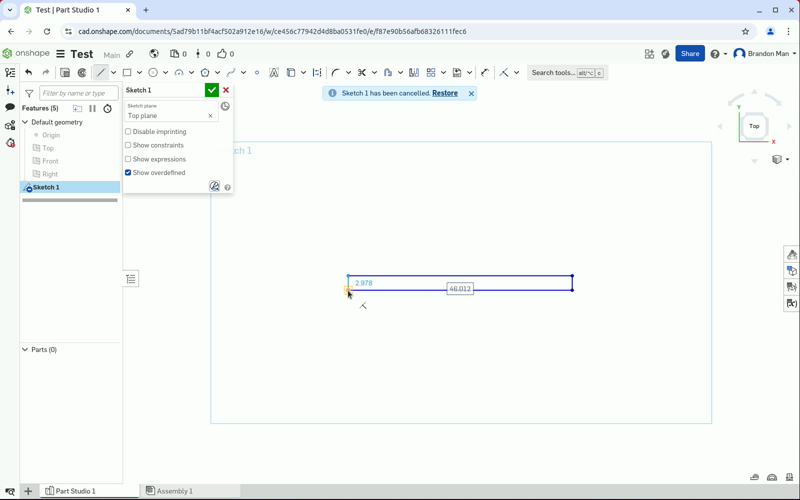
mouse_move(530, 278)
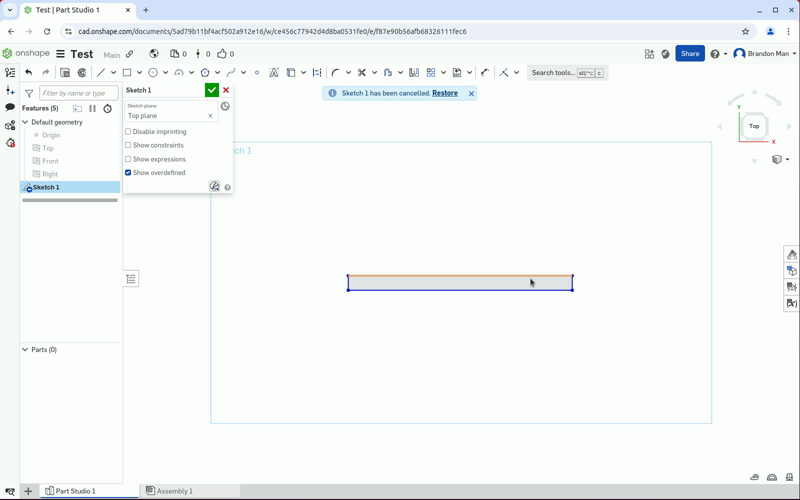
click(530, 278)
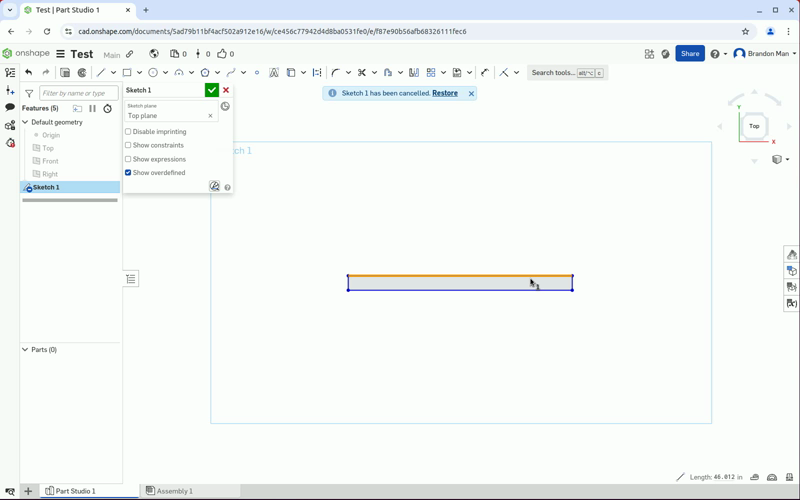
mouse_move(73, 352)
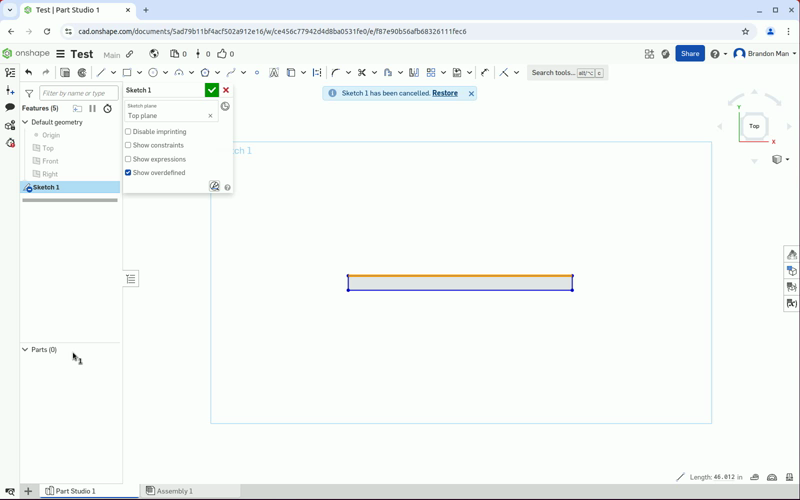
key(shift+y)
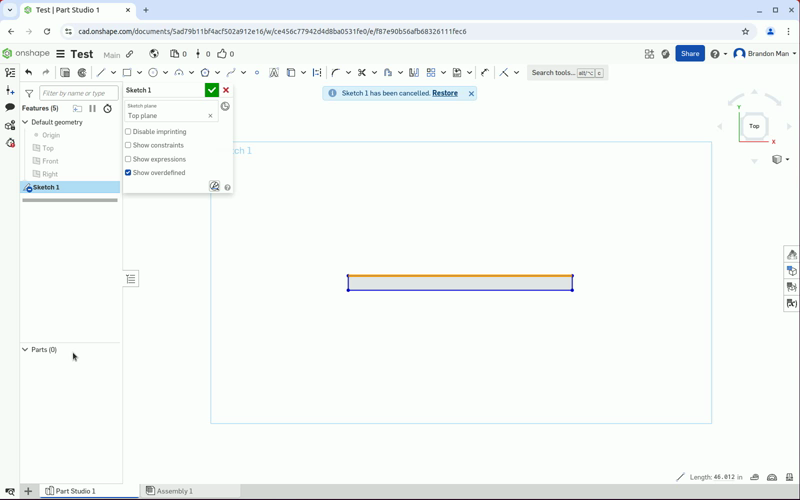
key(shift+e)
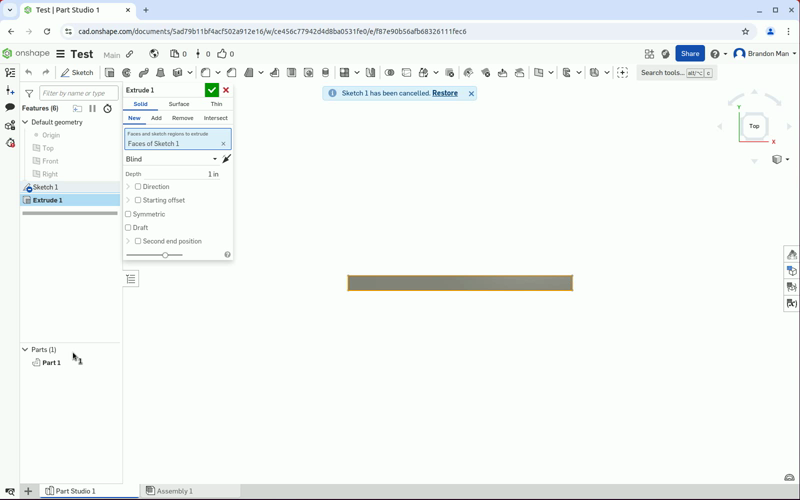
mouse_move(143, 106)
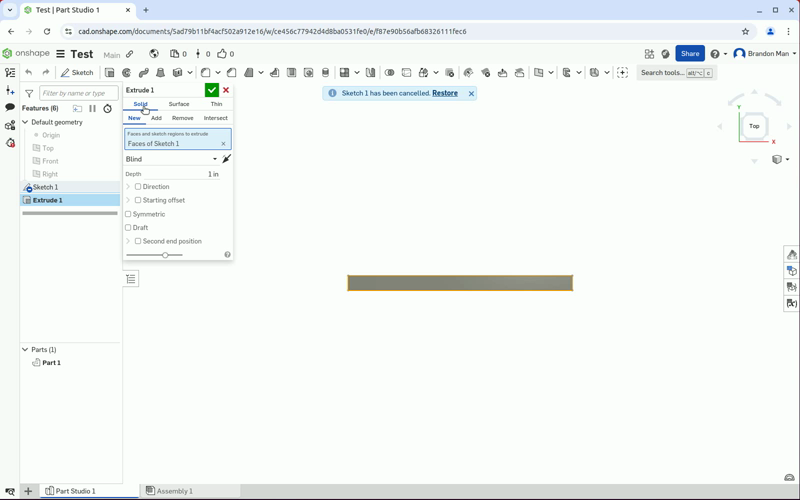
click(143, 106)
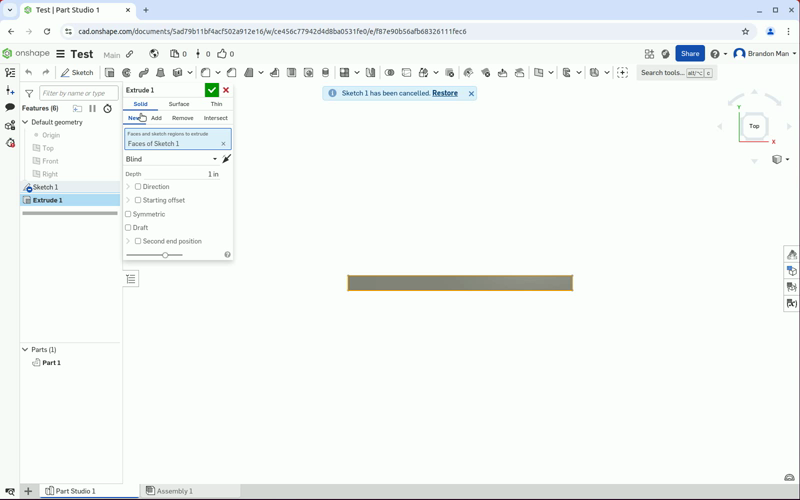
mouse_move(137, 120)
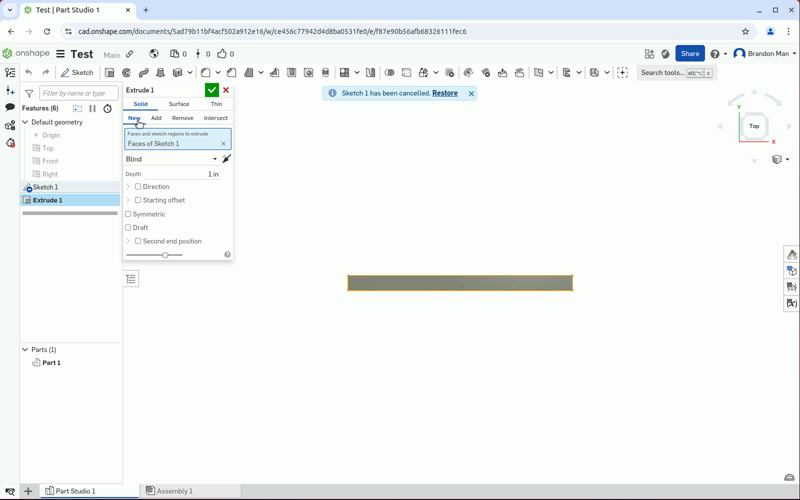
click(137, 120)
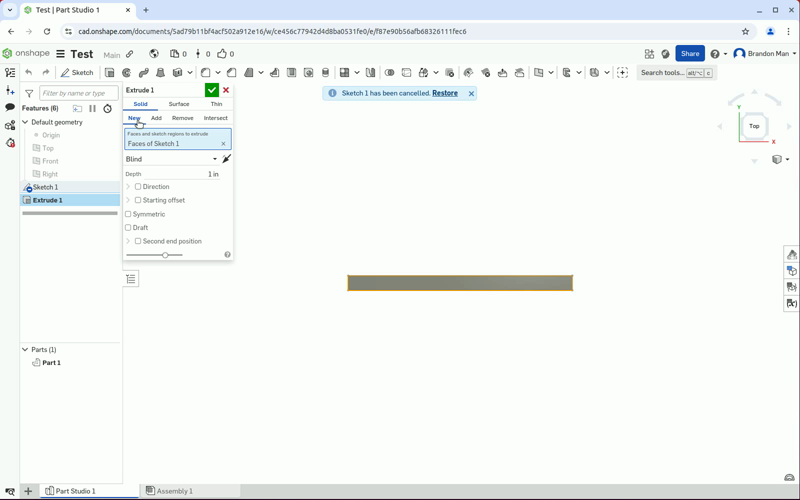
key(tab, 4)
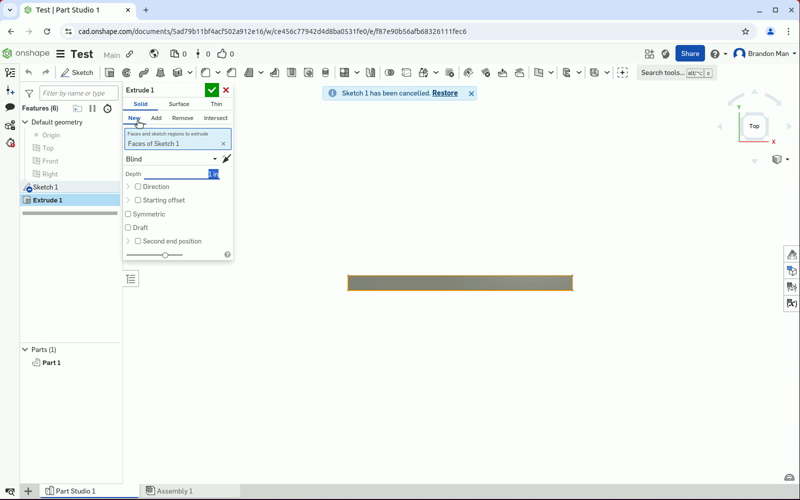
text(0.722)
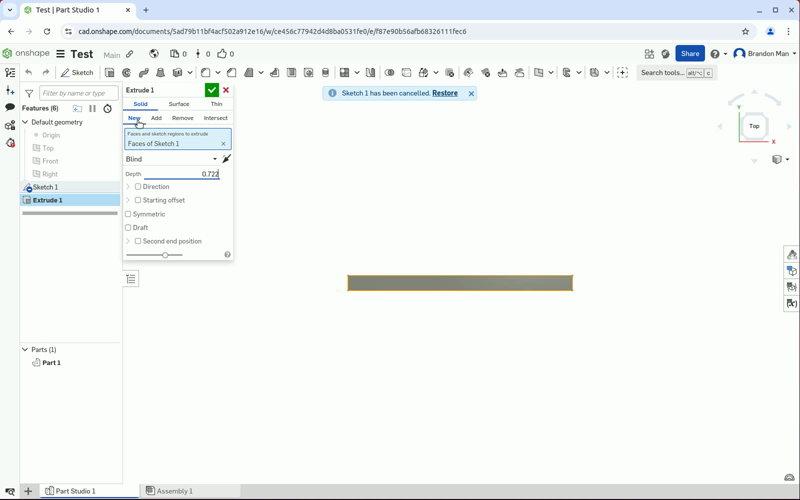
key(enter)
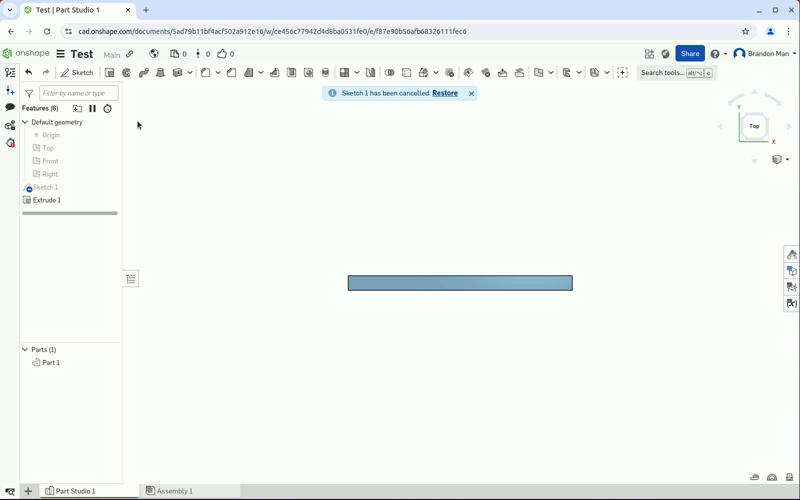
key(shift+h)
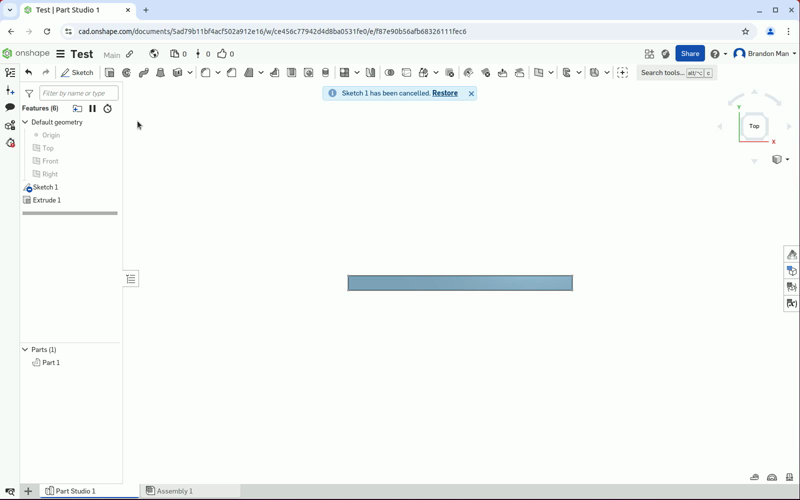
key(shift+h)
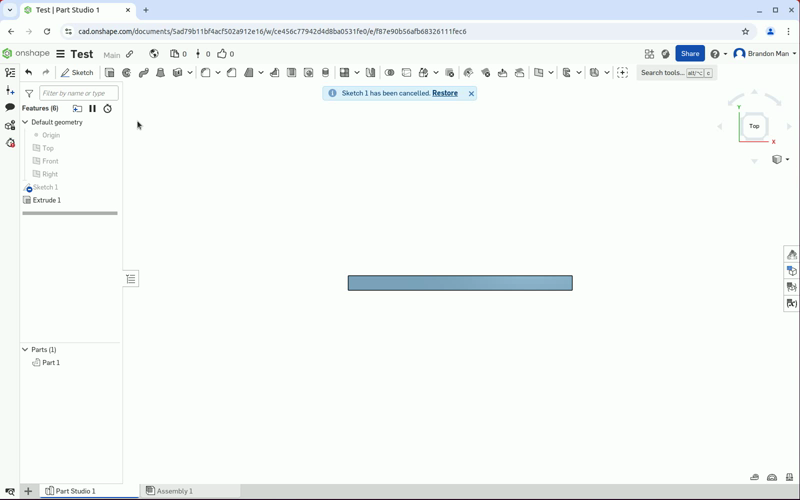
mouse_move(73, 189)
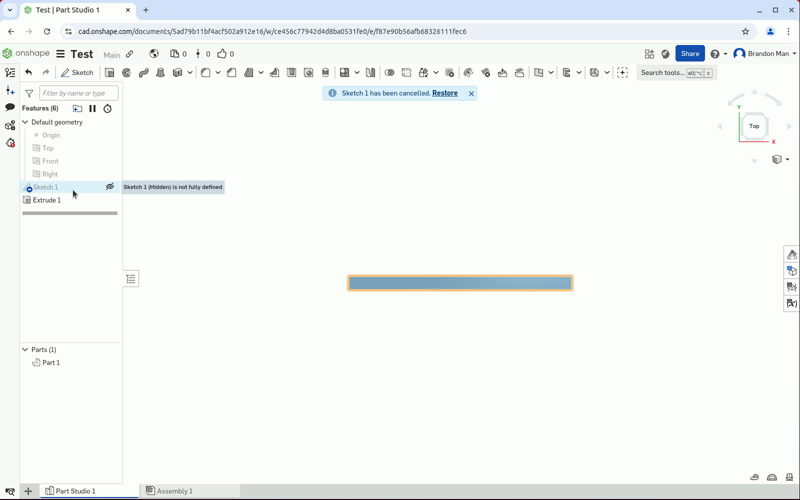
click(73, 189)
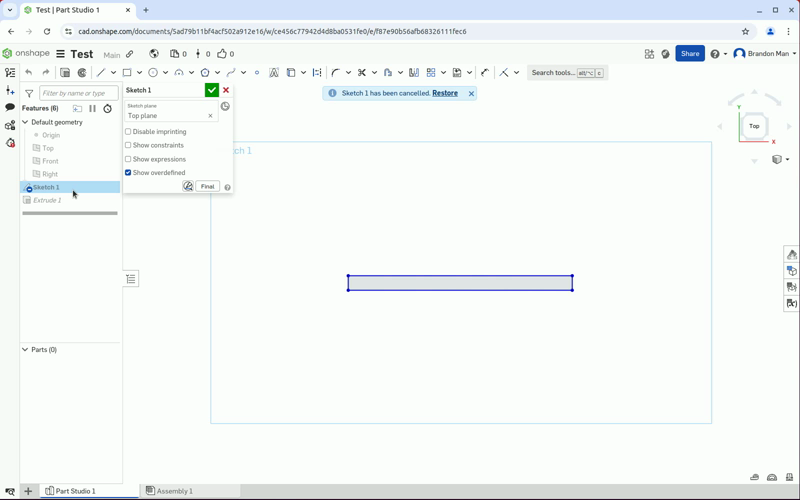
mouse_move(229, 92)
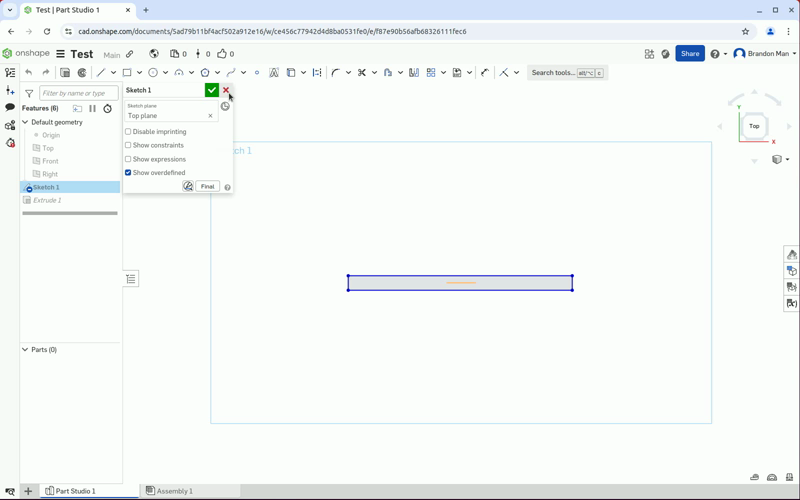
click(229, 92)
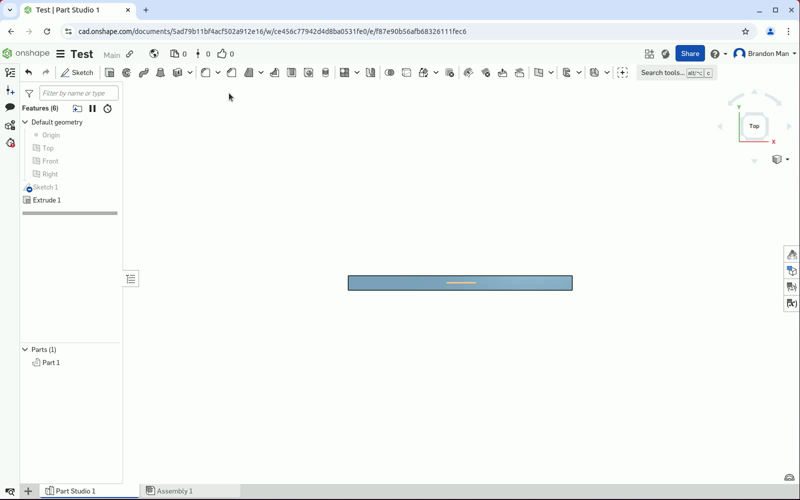
mouse_move(541, 75)
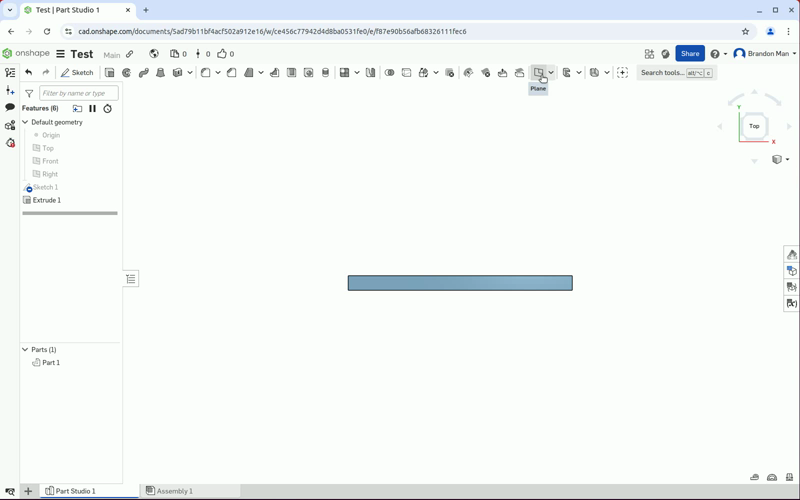
click(541, 75)
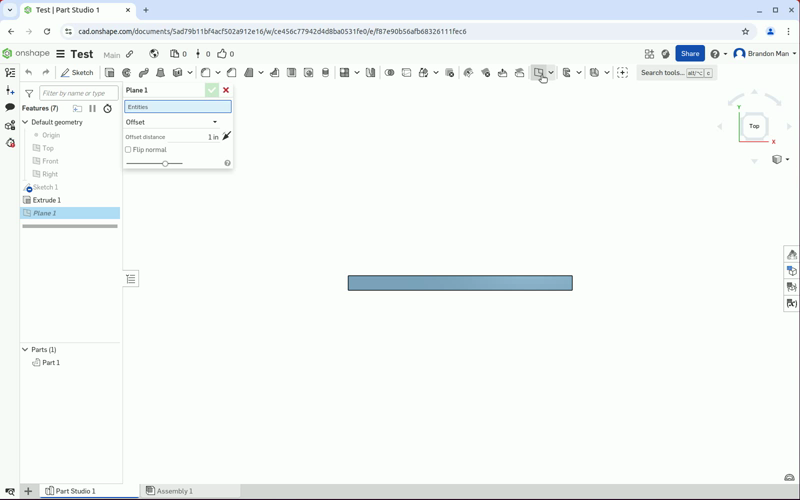
mouse_move(73, 150)
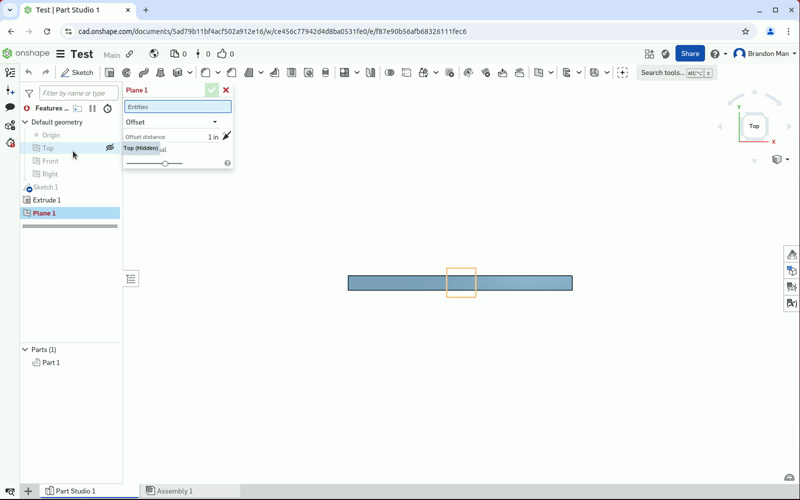
click(73, 150)
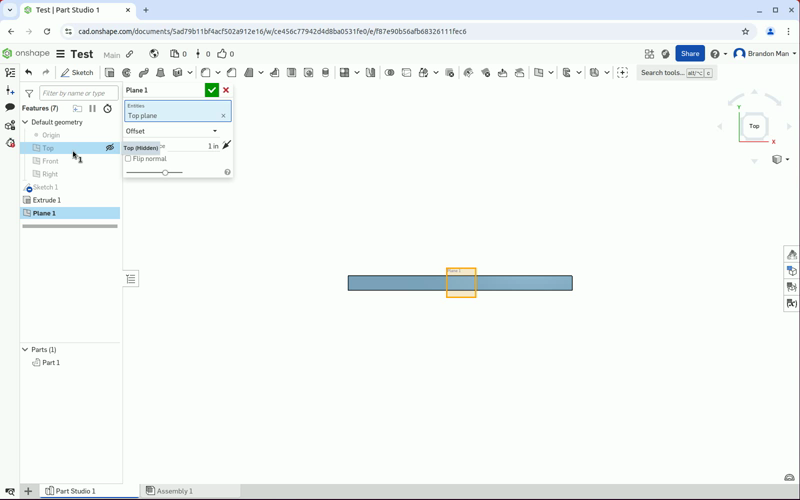
key(tab, 2)
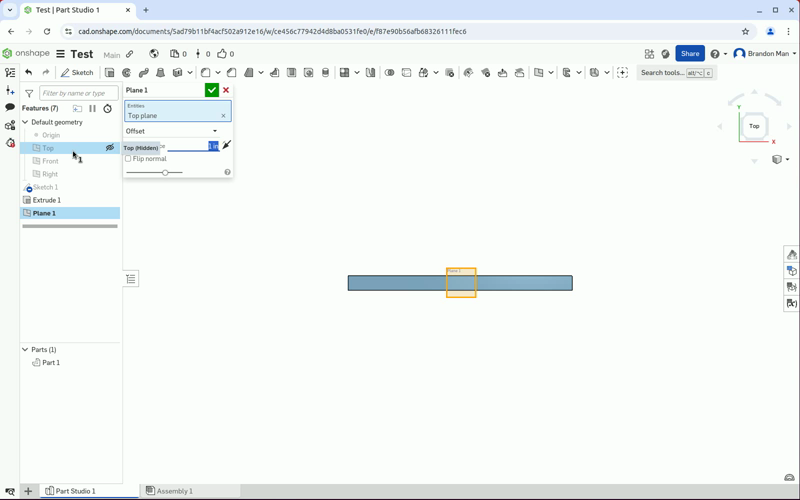
text(0.709)
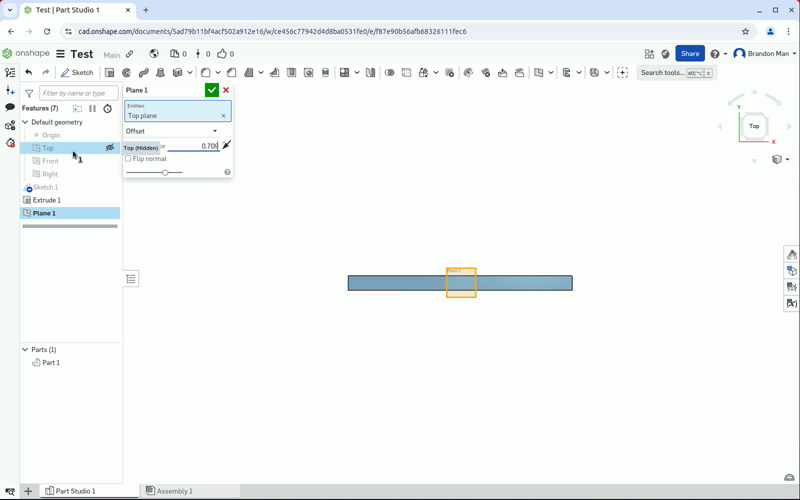
key(enter, 2)
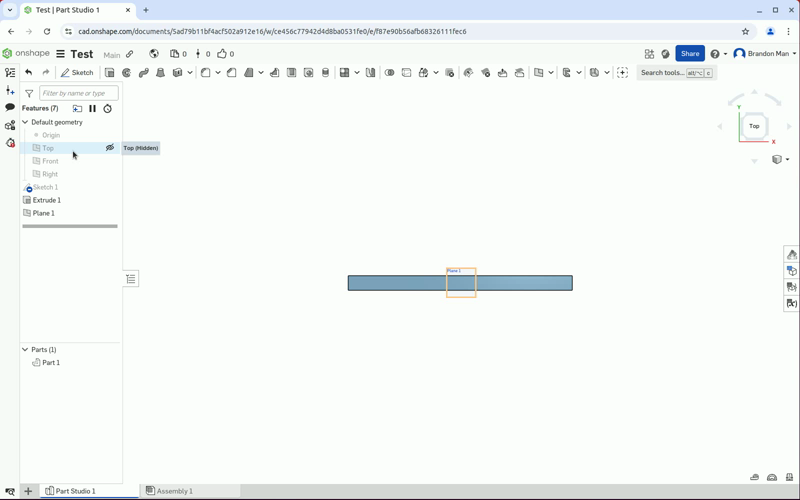
key(shift+s)
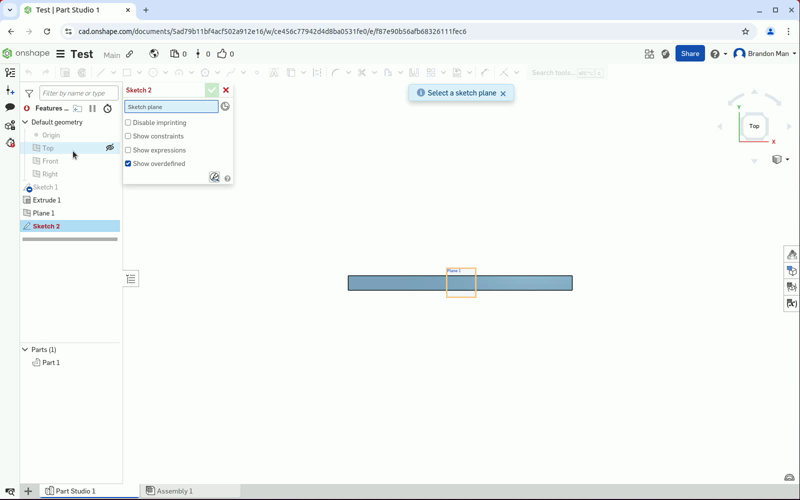
mouse_move(73, 215)
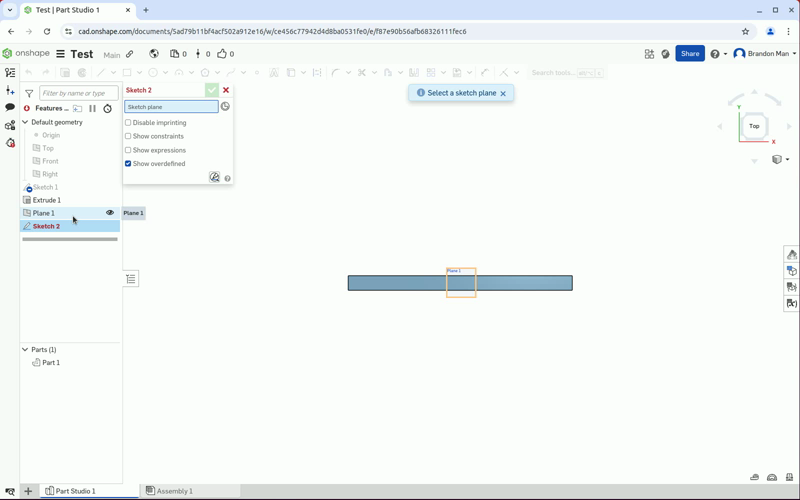
click(73, 215)
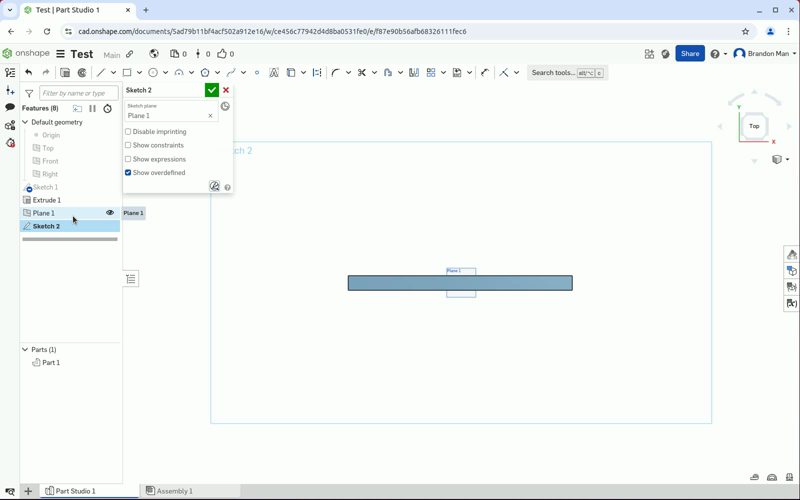
mouse_move(73, 352)
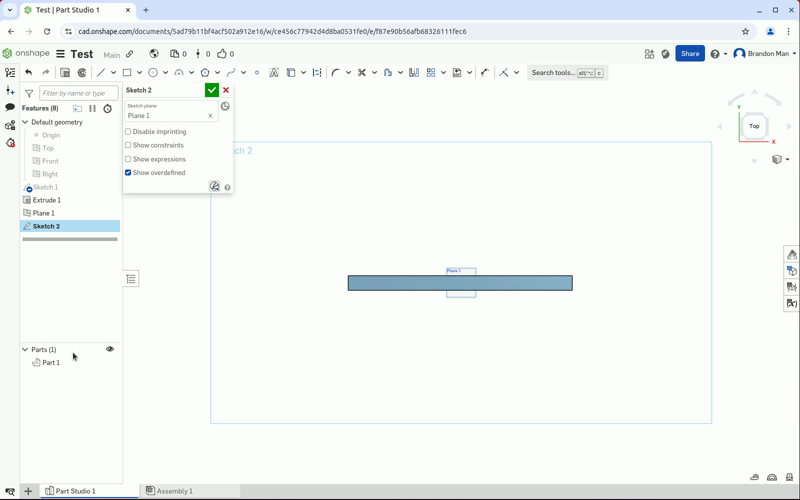
key(y)
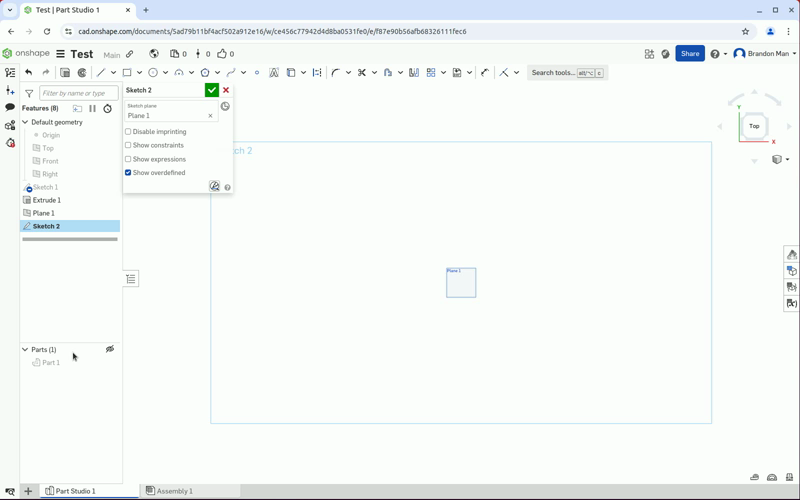
key(c)
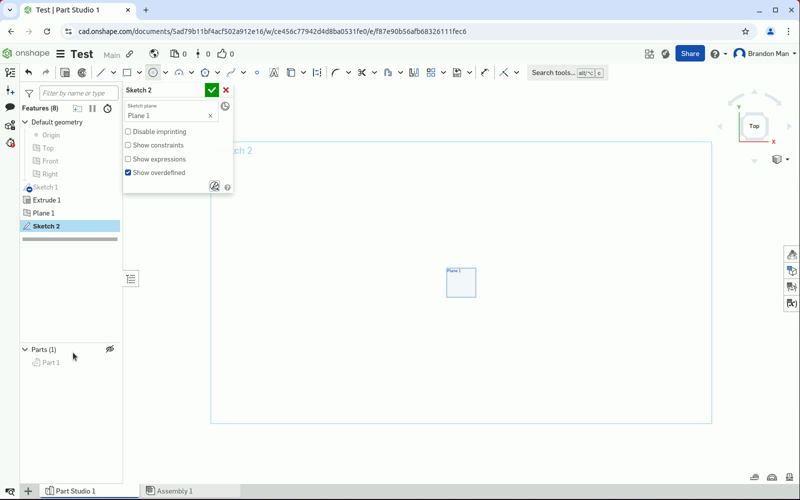
key_down(shift)
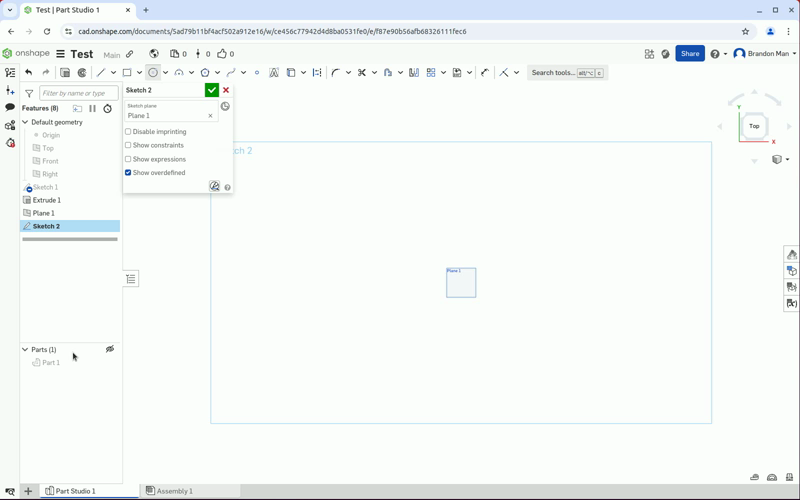
mouse_move(356, 282)
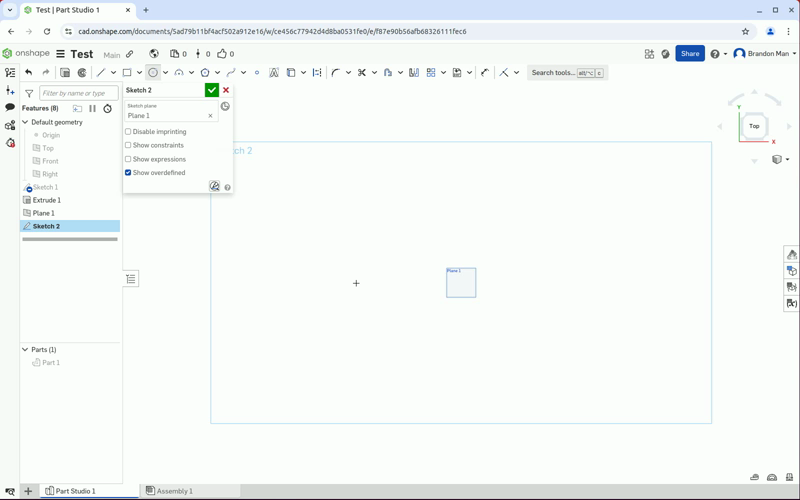
click(356, 282)
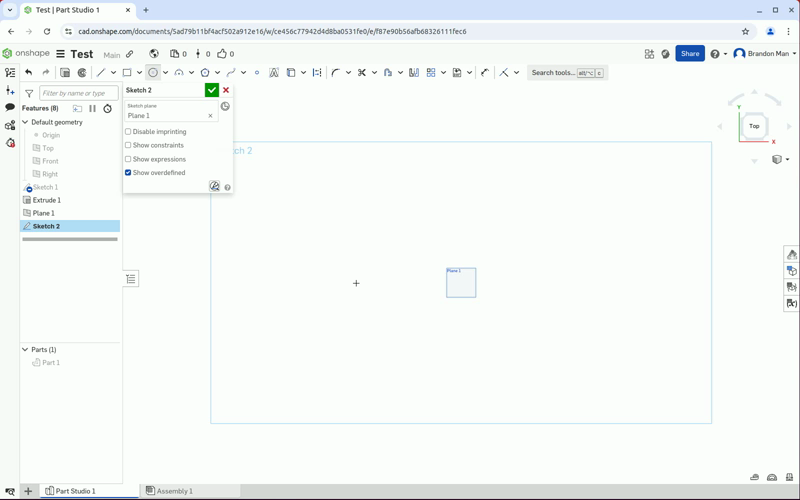
key_up(shift)
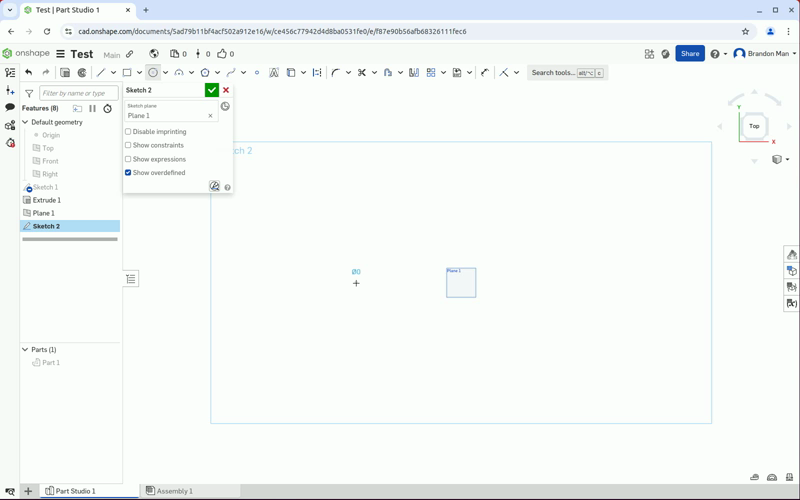
mouse_move(358, 282)
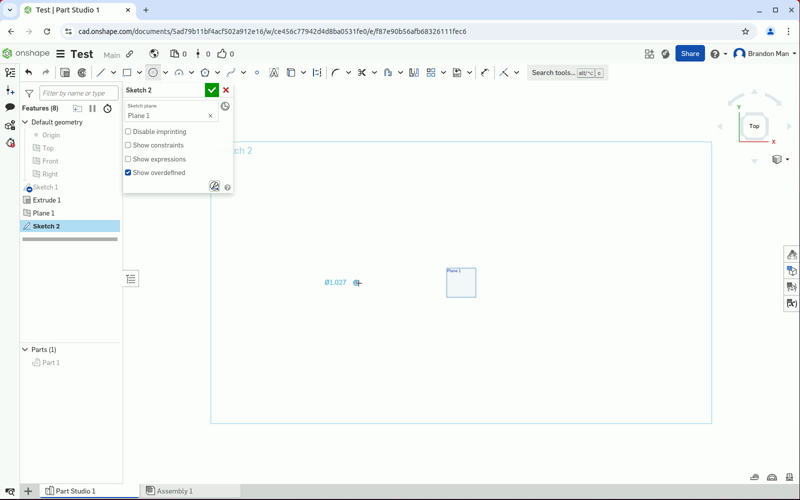
scroll(6)
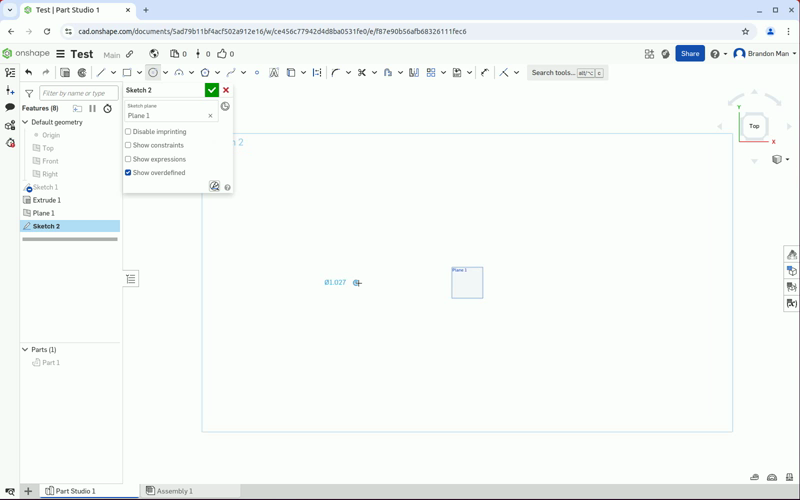
scroll(6)
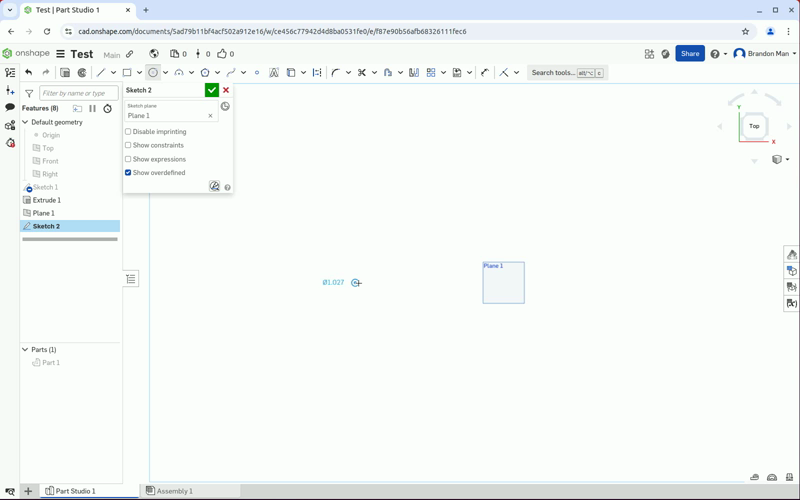
scroll(6)
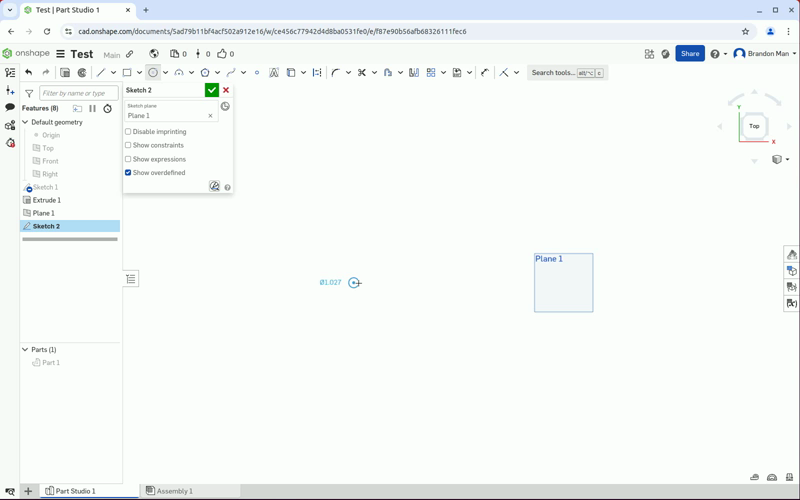
scroll(6)
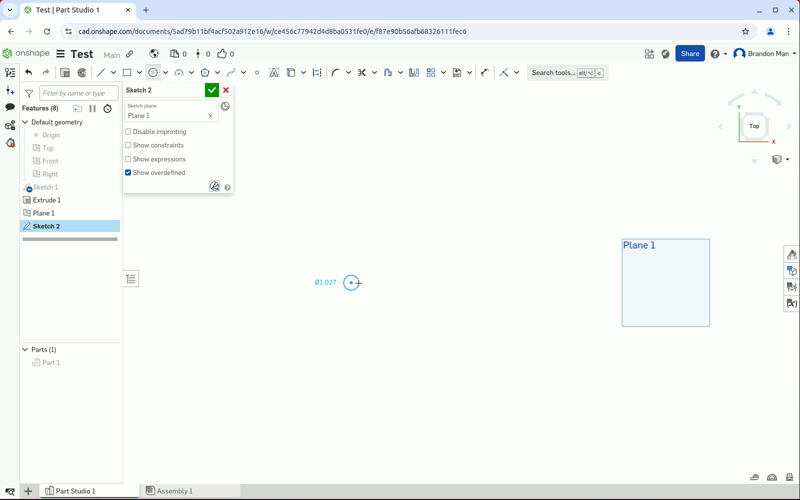
scroll(6)
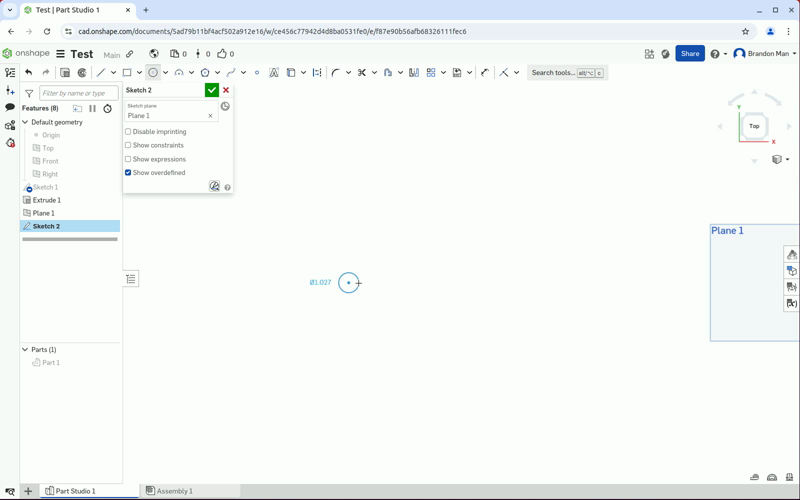
scroll(6)
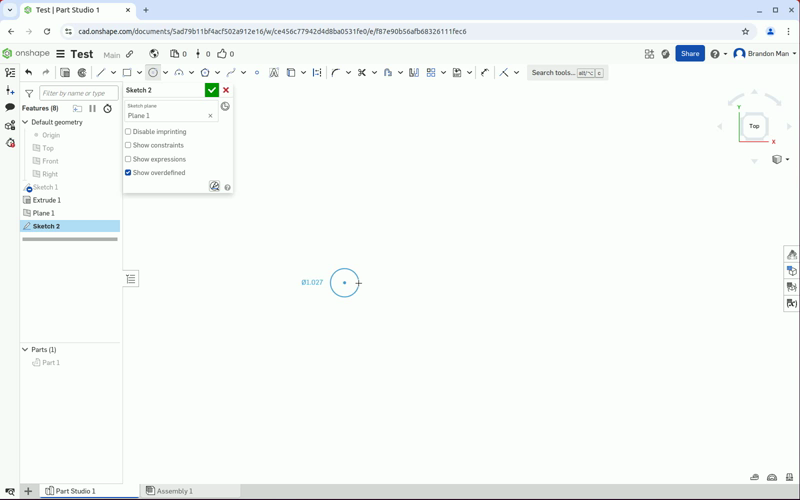
scroll(6)
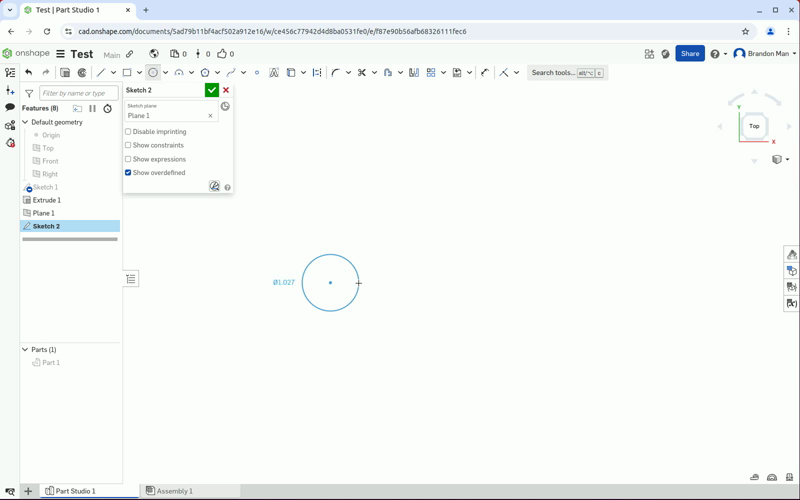
click(358, 282)
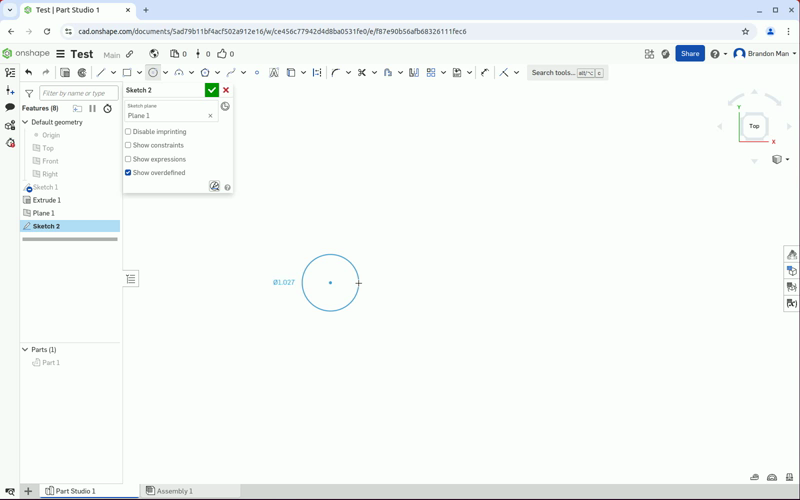
scroll(-6)
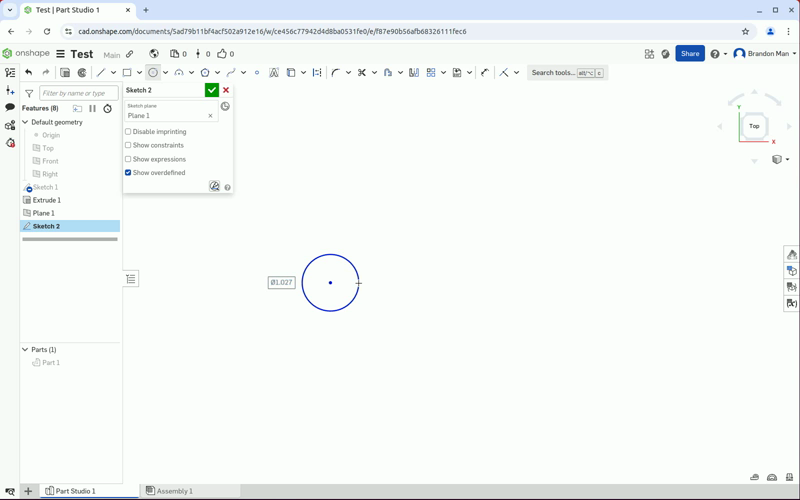
scroll(-6)
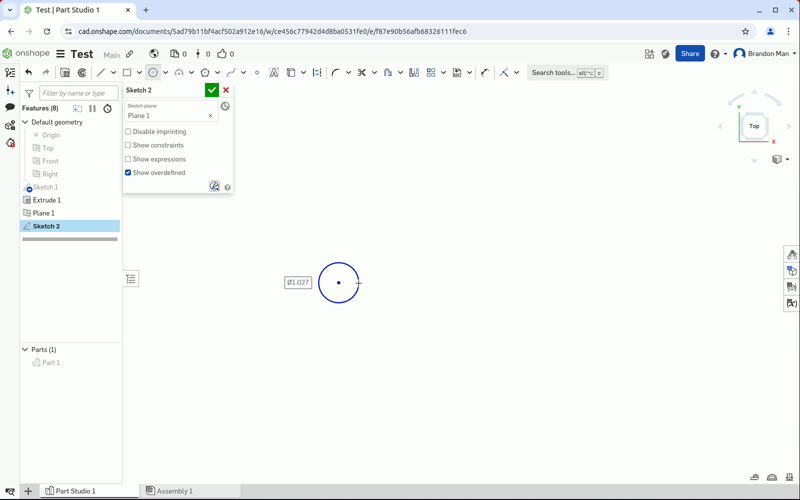
scroll(-6)
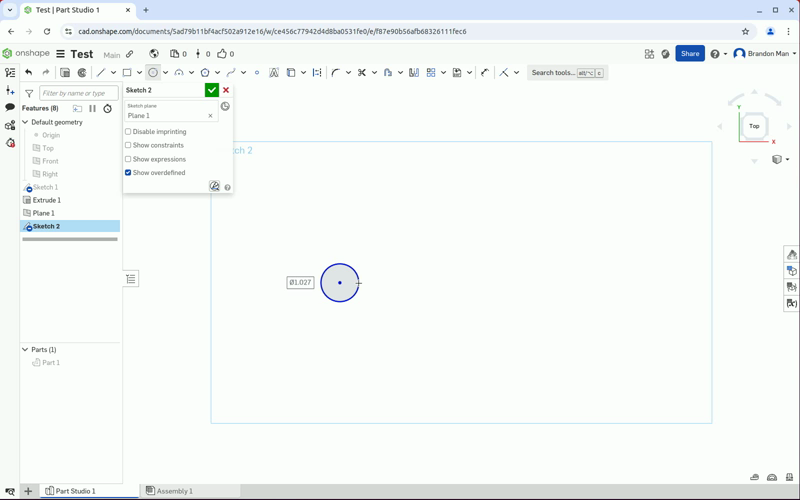
scroll(-6)
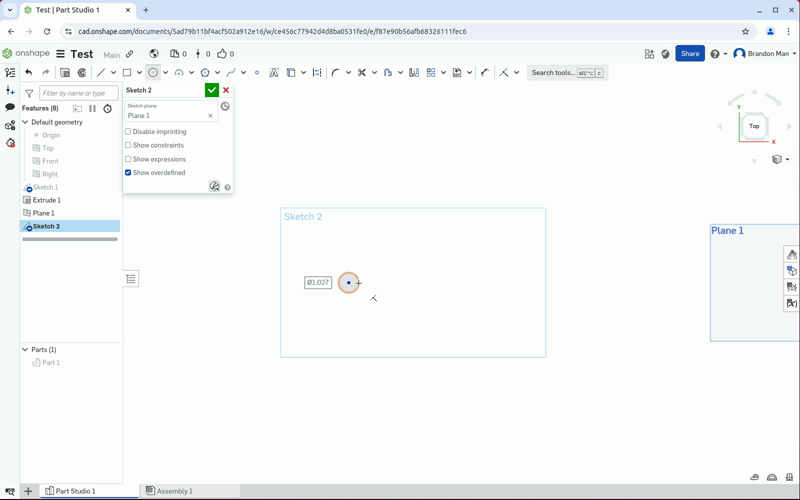
scroll(-6)
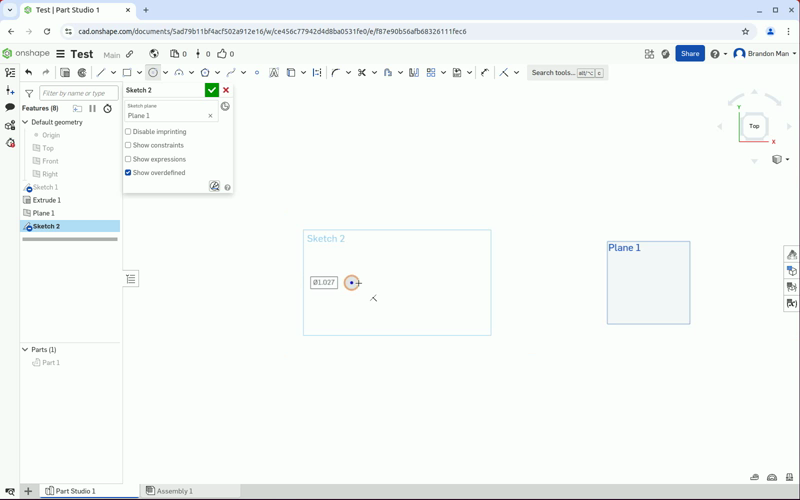
scroll(-6)
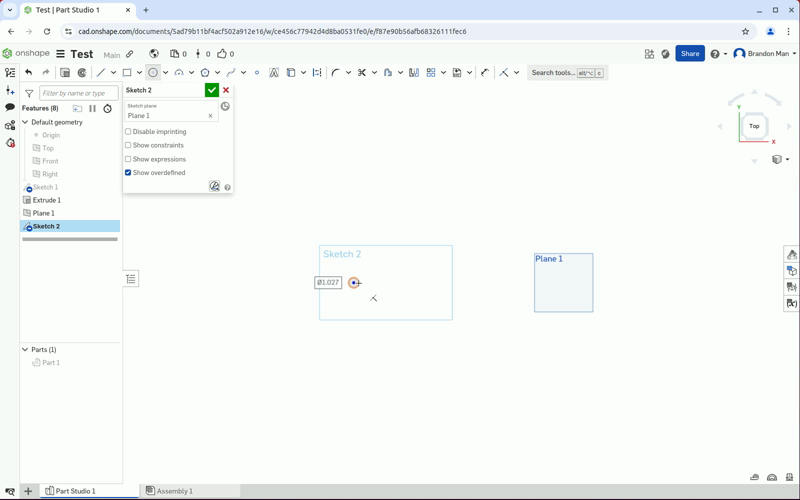
scroll(-6)
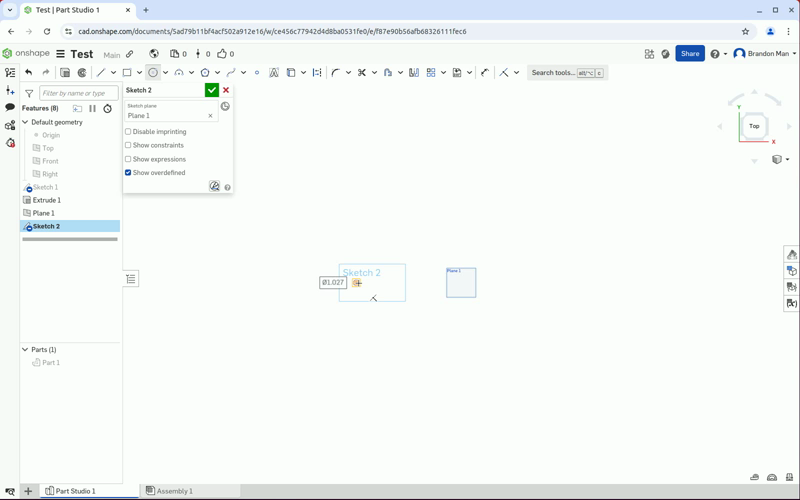
key(esc)
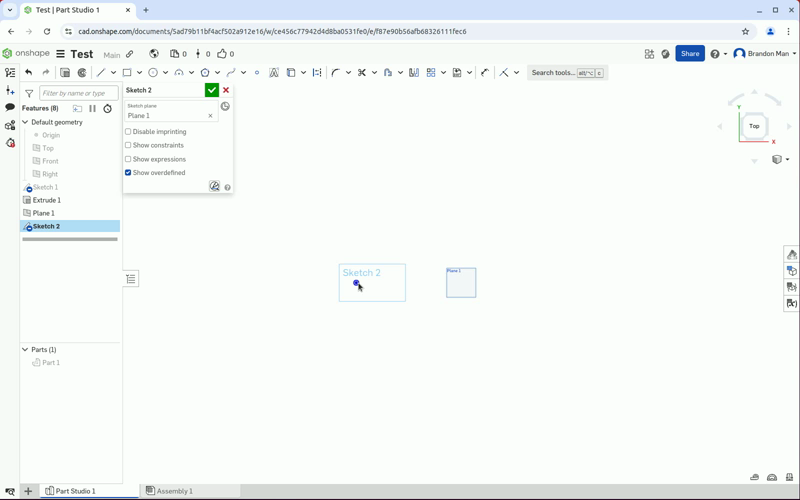
mouse_move(355, 281)
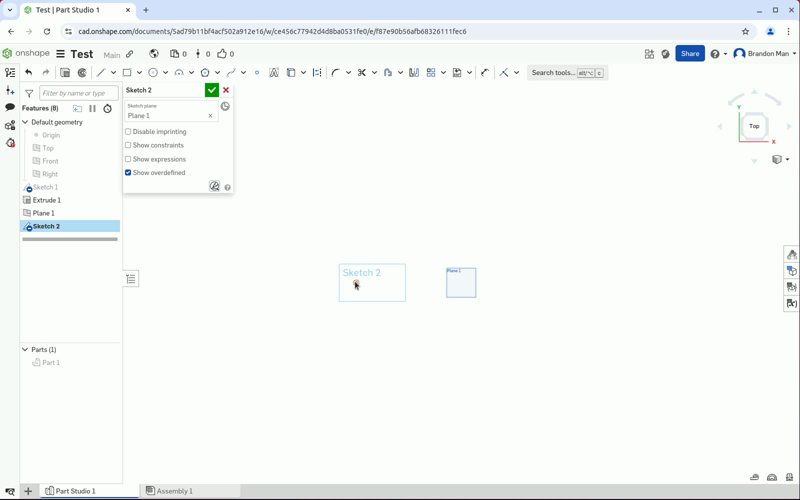
scroll(6)
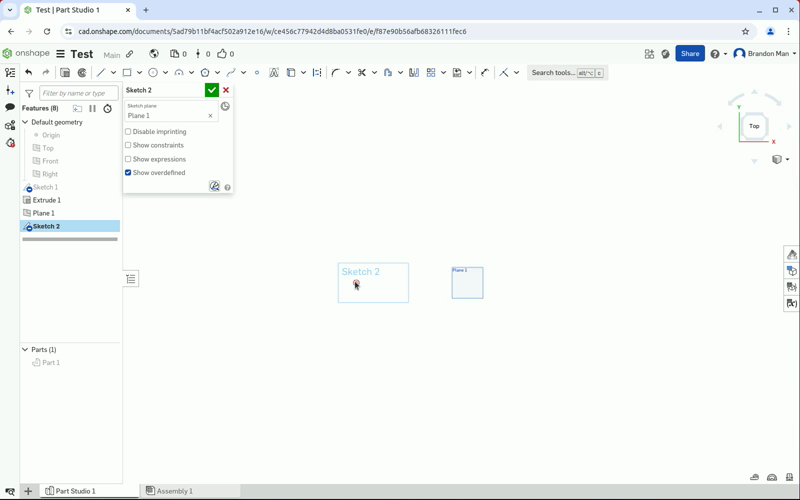
scroll(6)
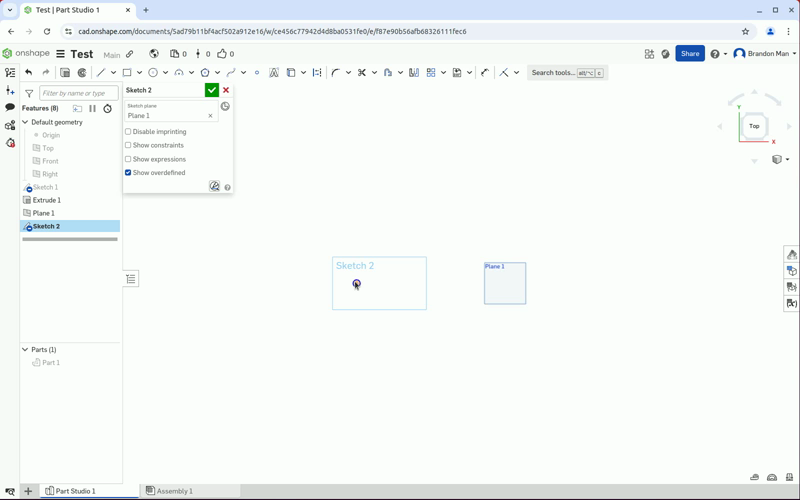
scroll(6)
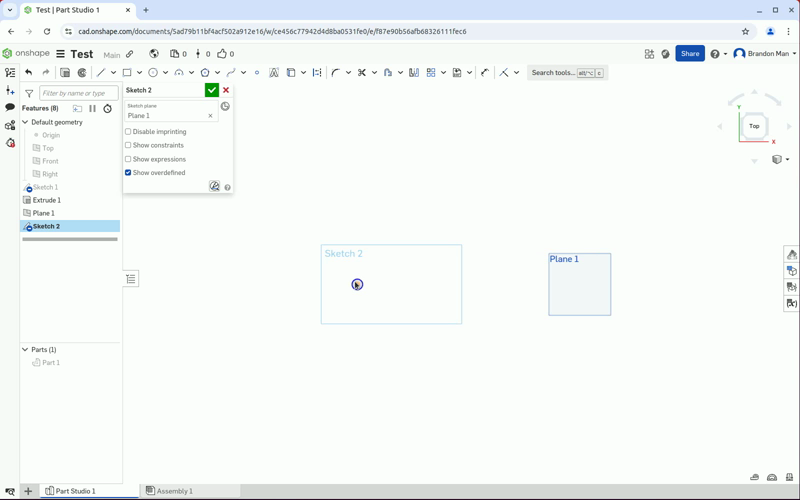
scroll(6)
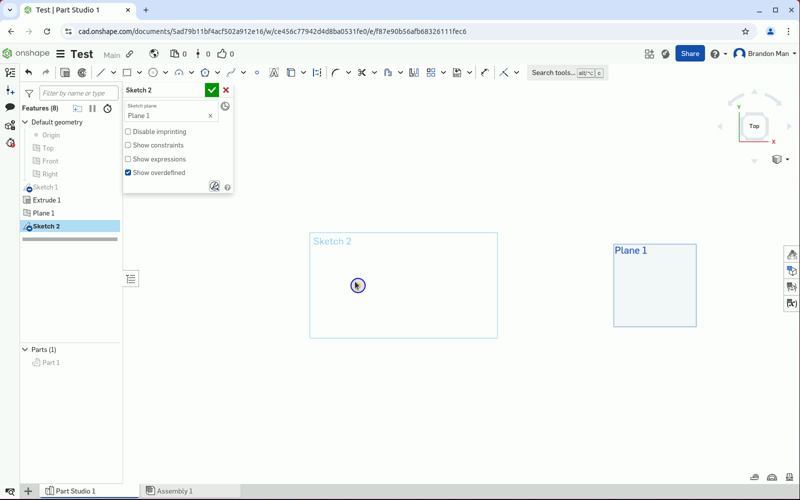
scroll(6)
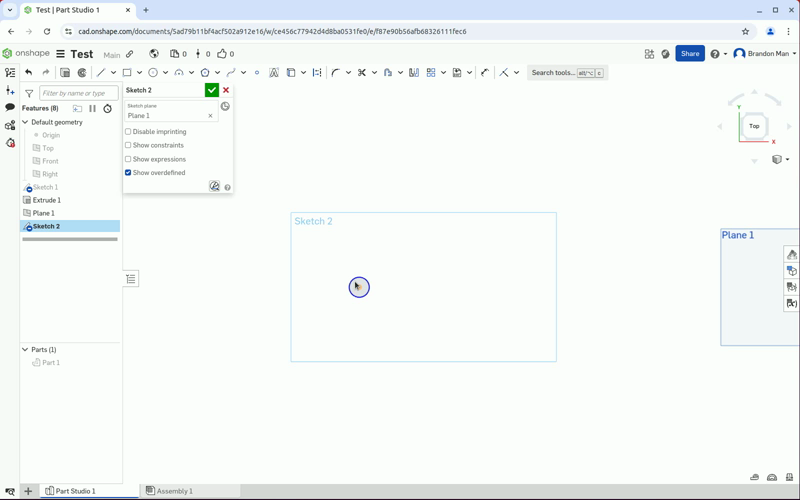
scroll(6)
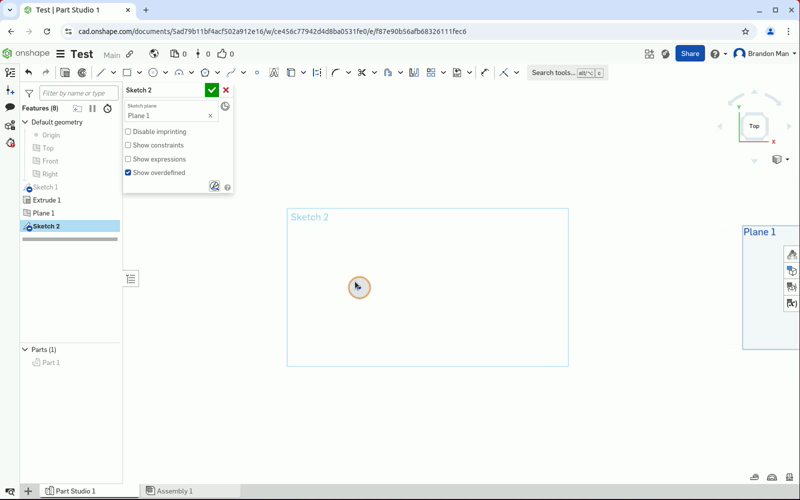
scroll(6)
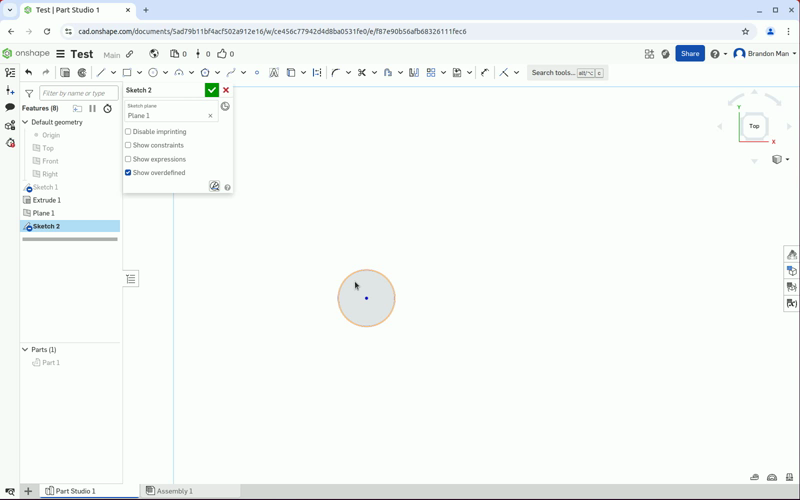
click(355, 281)
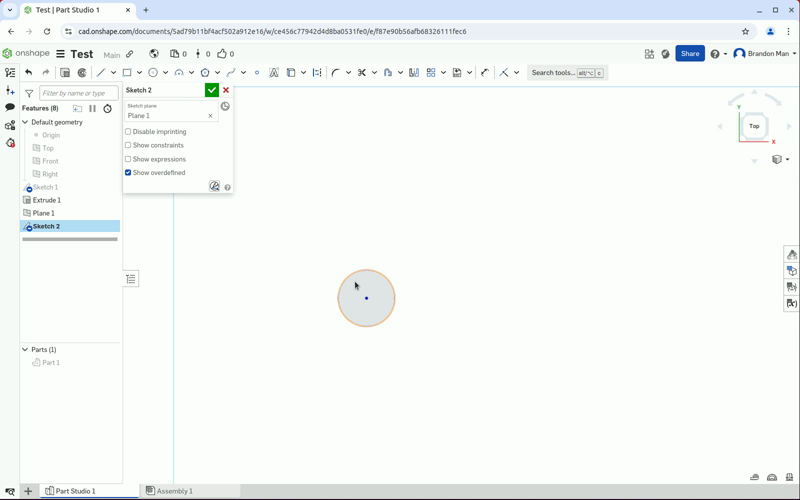
scroll(-6)
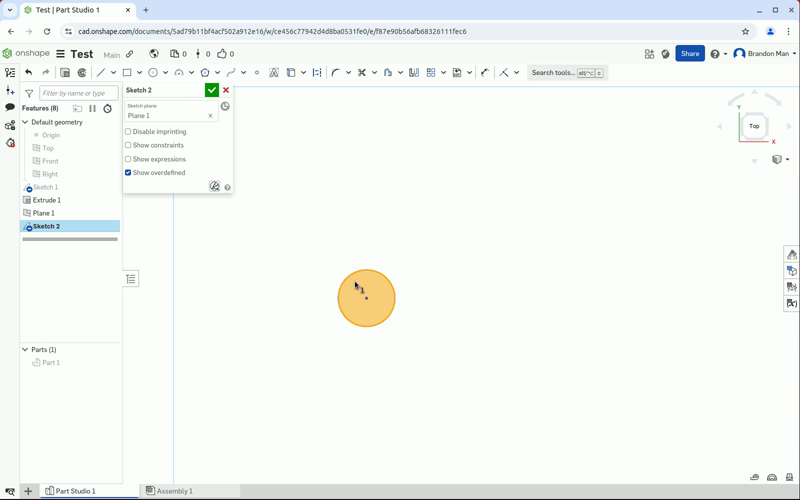
scroll(-6)
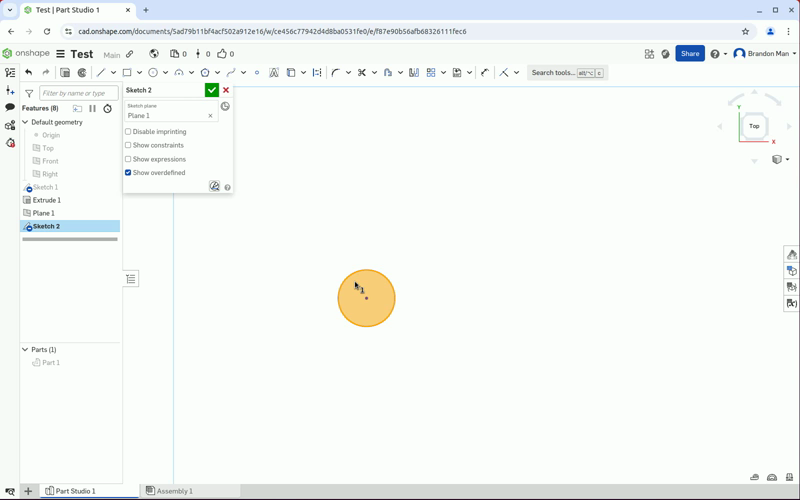
scroll(-6)
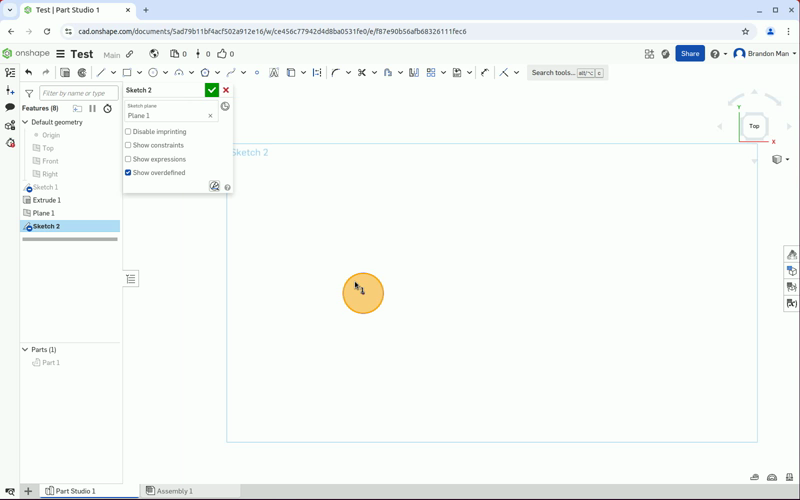
scroll(-6)
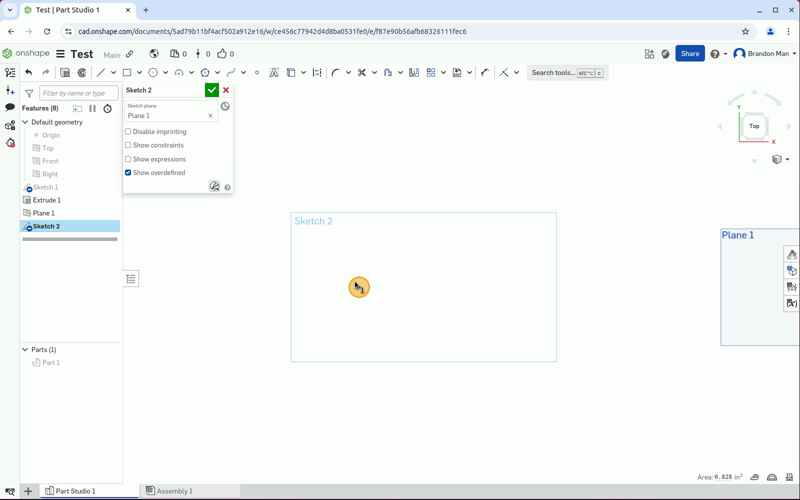
scroll(-6)
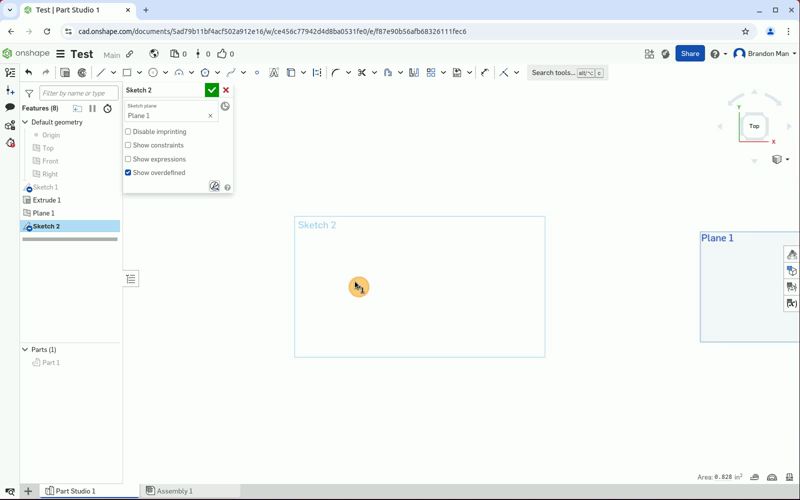
scroll(-6)
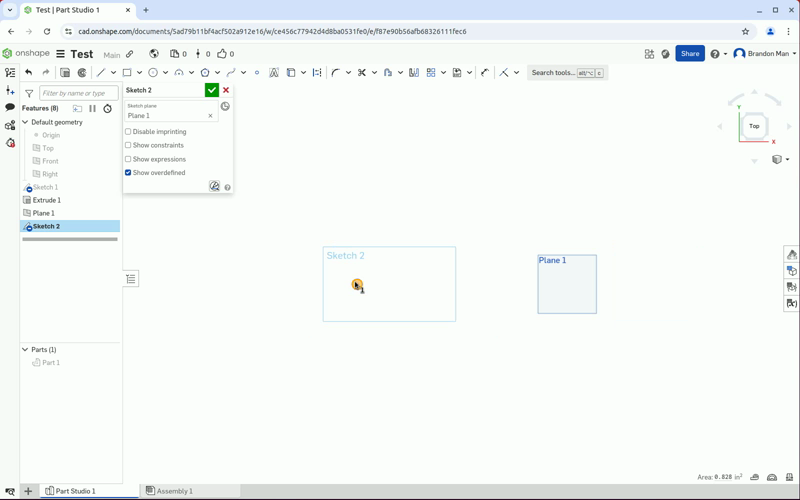
scroll(-6)
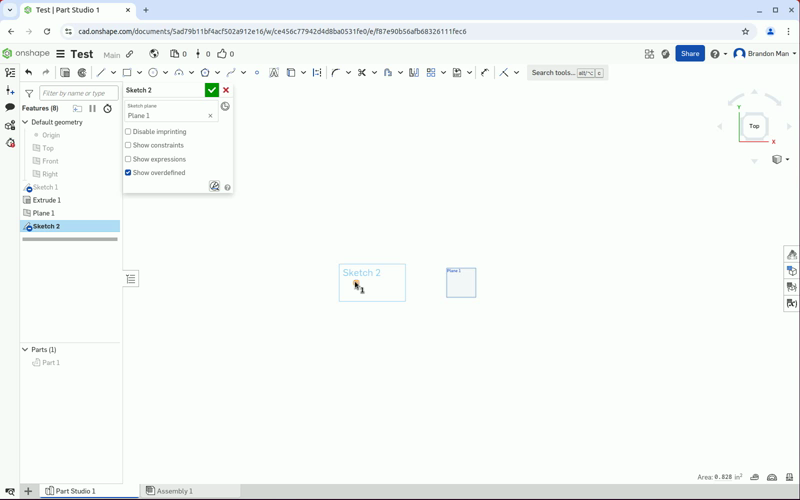
mouse_move(73, 352)
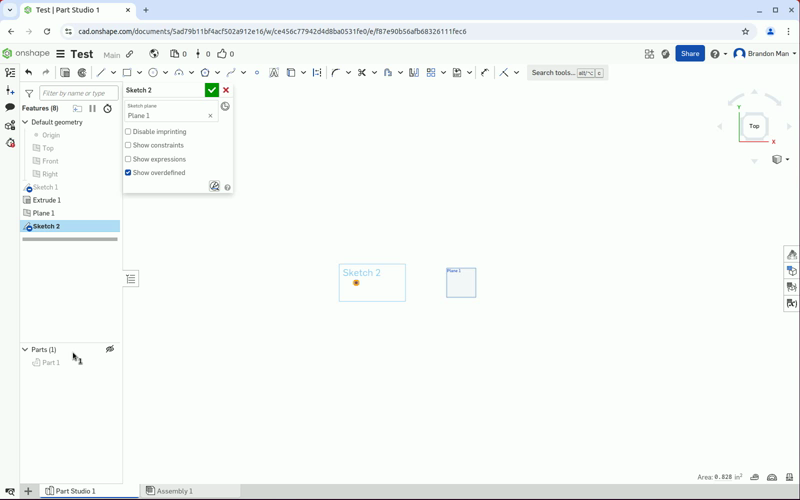
key(shift+y)
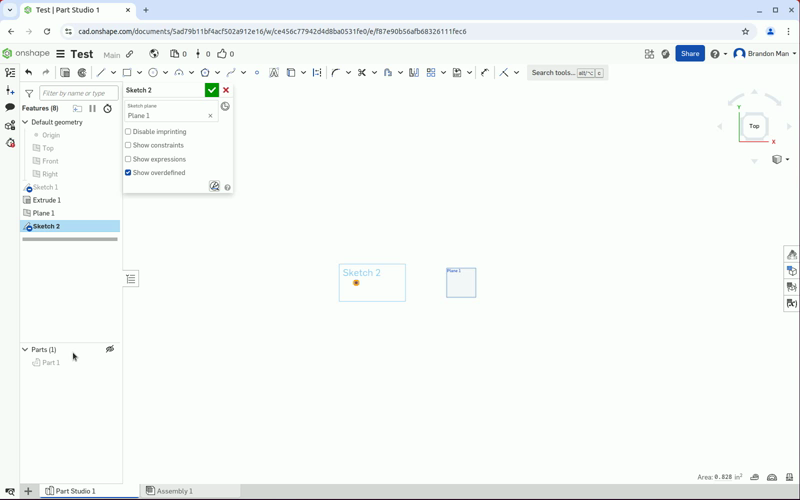
key(shift+e)
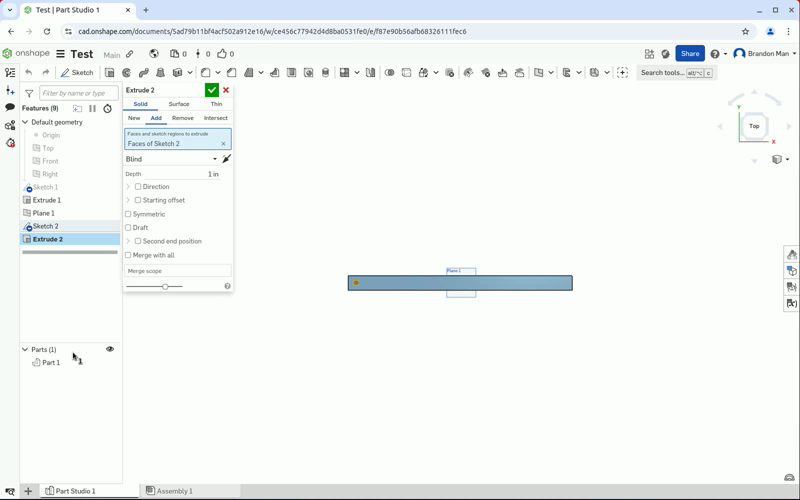
mouse_move(143, 106)
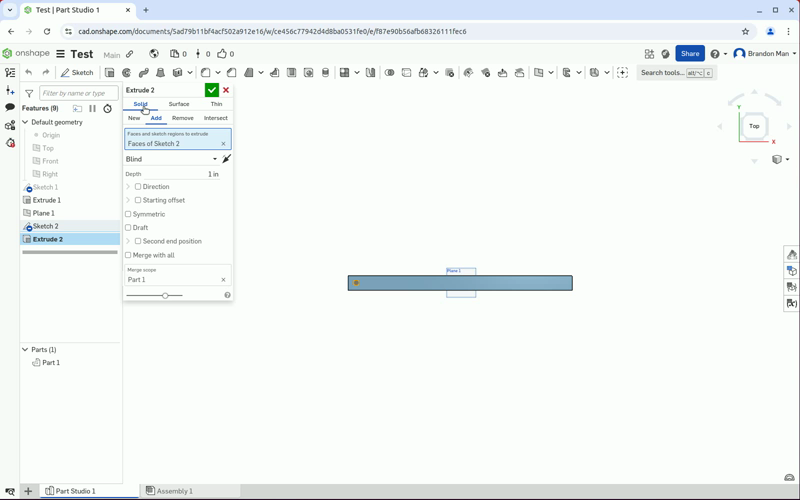
click(143, 106)
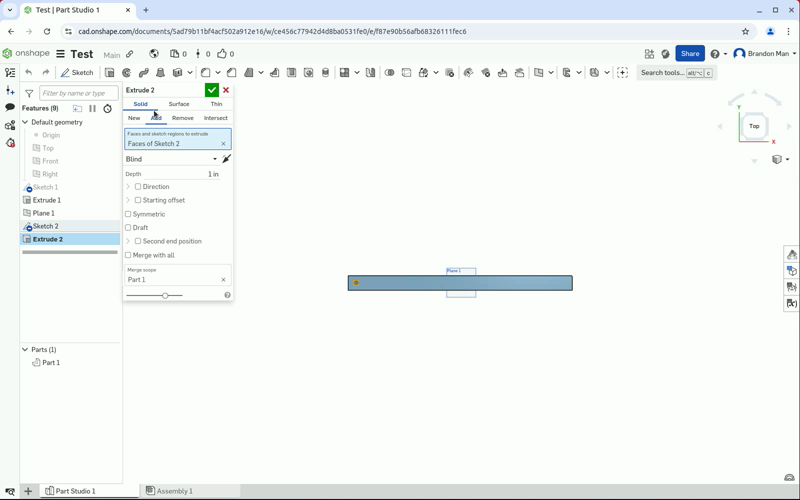
mouse_move(186, 120)
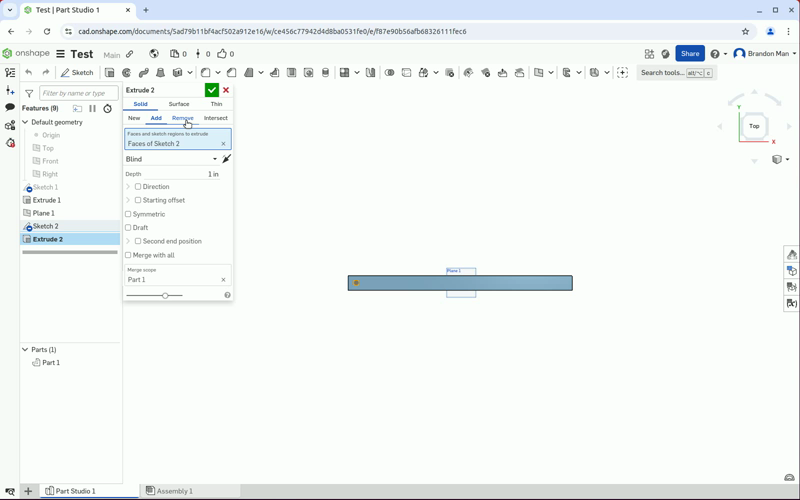
click(186, 120)
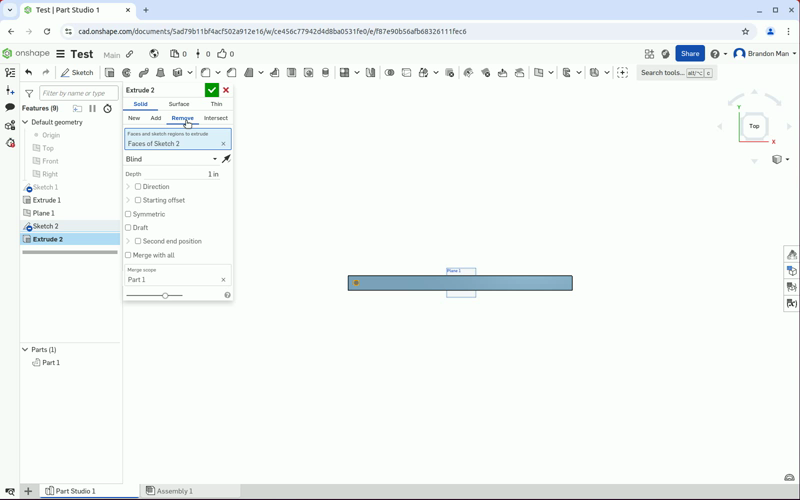
key(tab, 4)
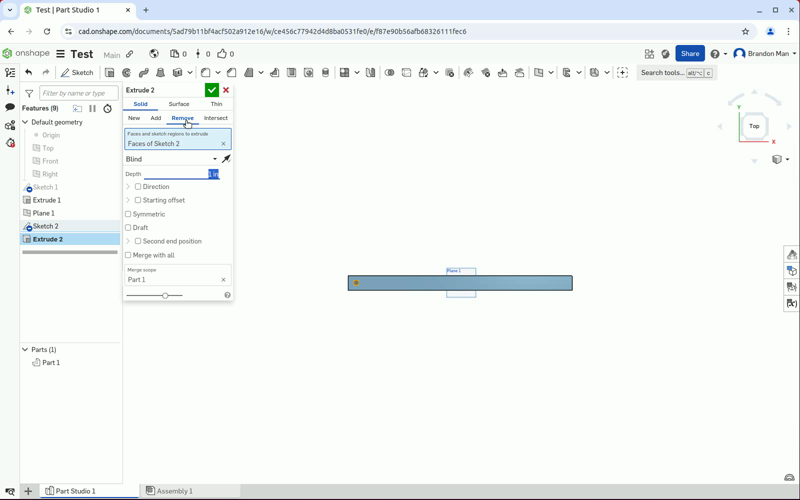
text(3.129)
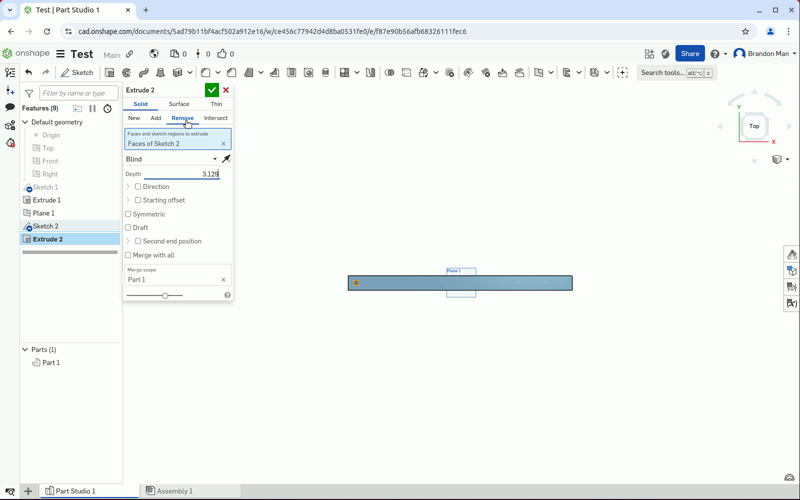
key(tab, 6)
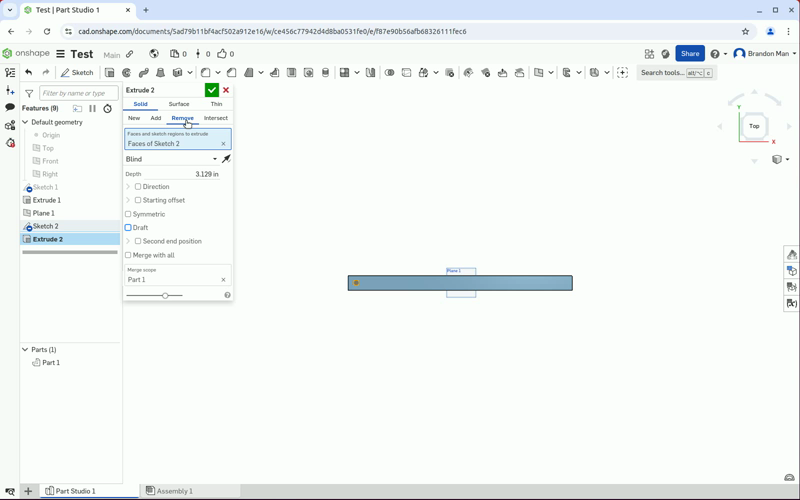
key(space)
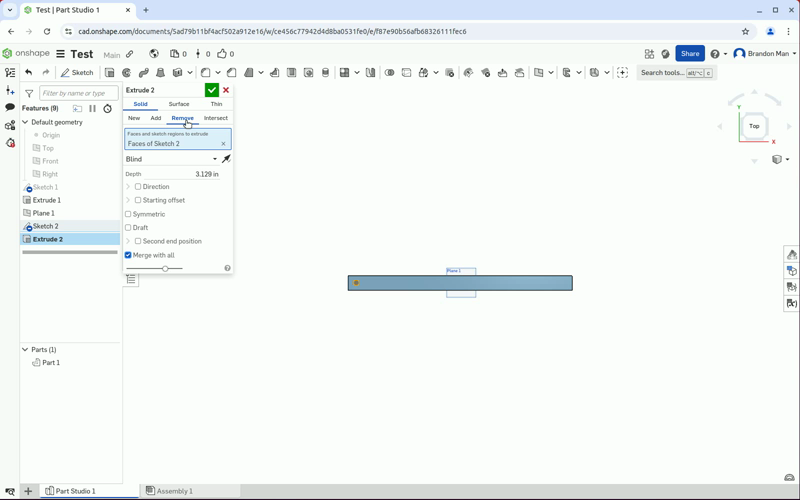
key(enter)
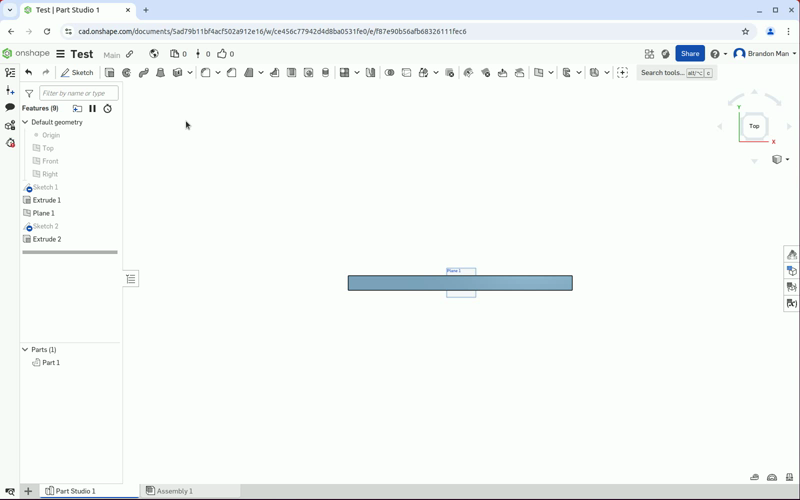
key(shift+h)
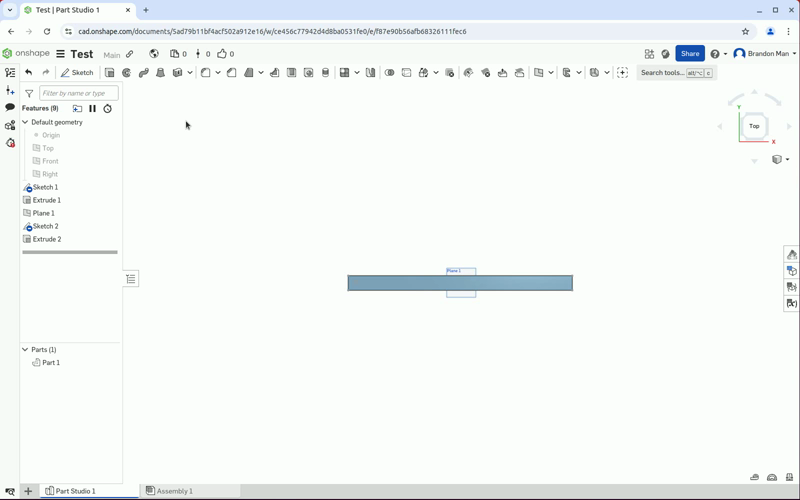
key(shift+h)
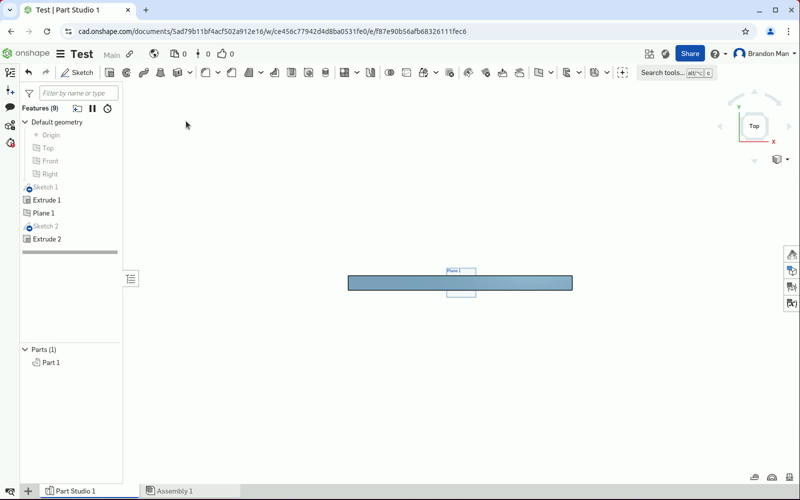
mouse_move(73, 189)
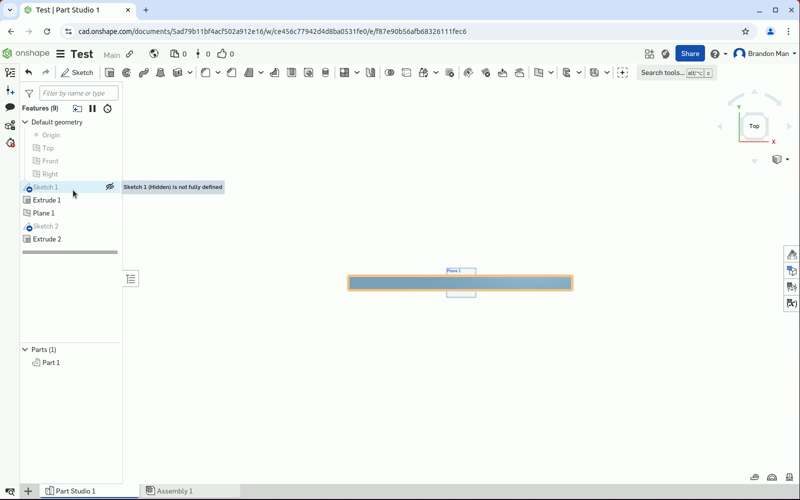
click(73, 189)
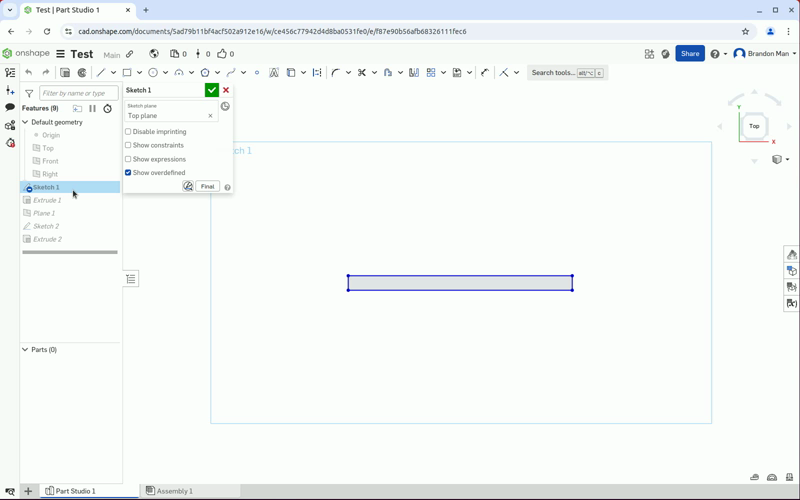
mouse_move(229, 92)
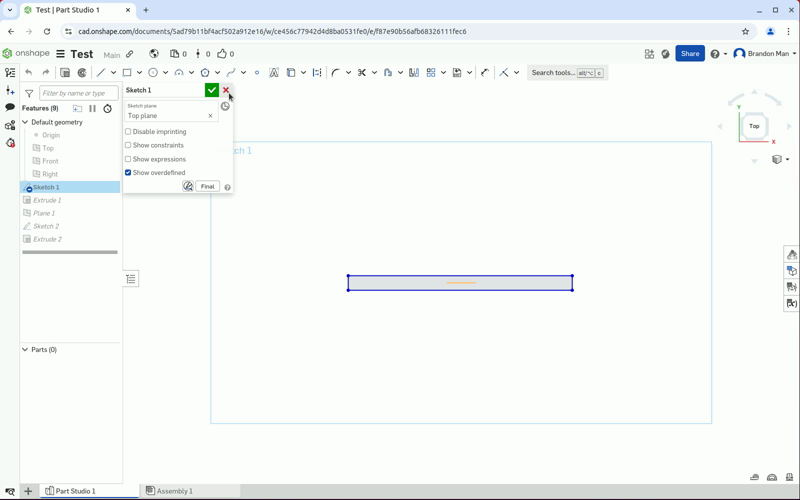
click(229, 92)
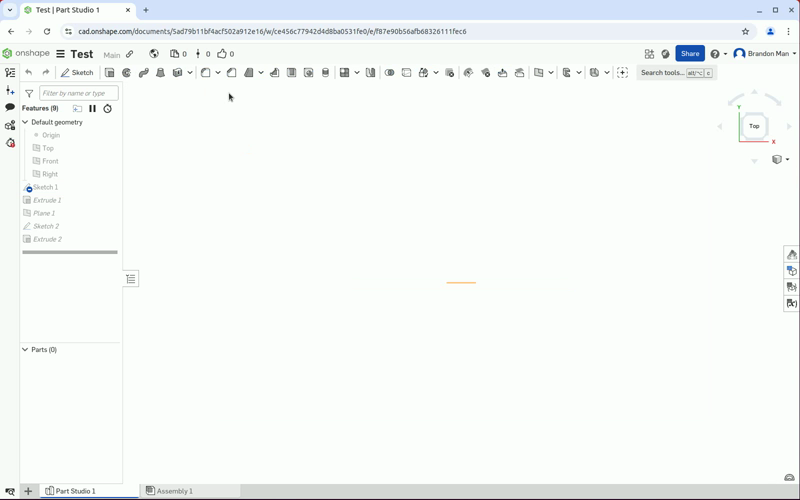
key(shift+s)
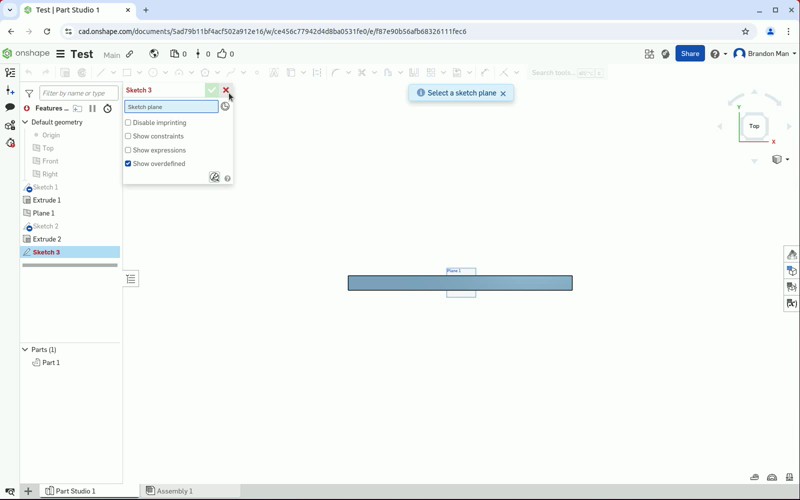
mouse_move(73, 215)
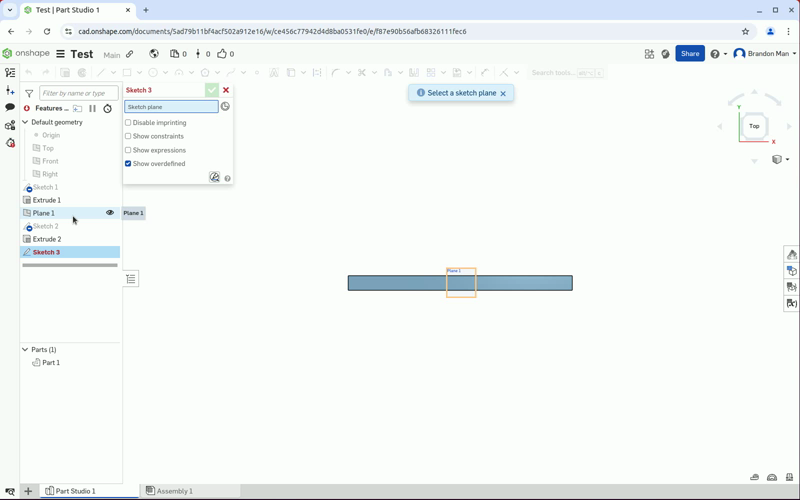
click(73, 215)
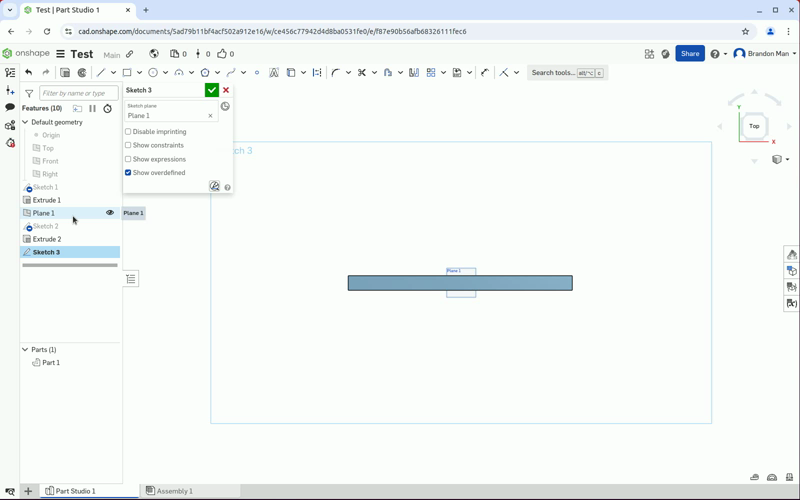
mouse_move(73, 352)
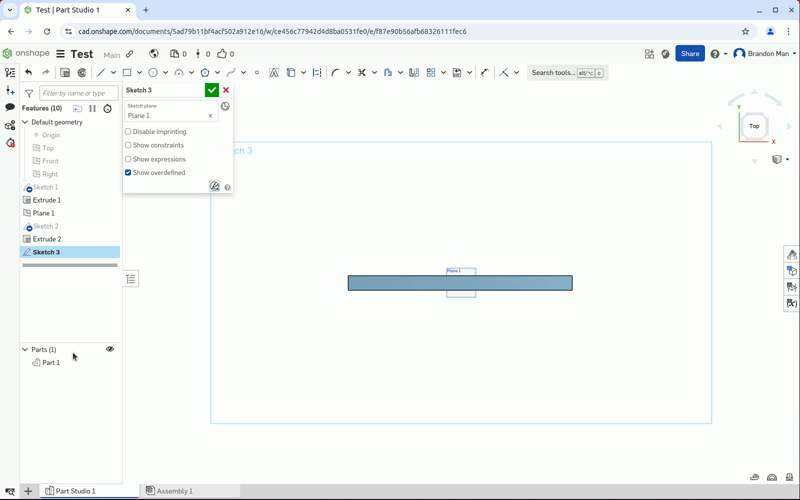
key(y)
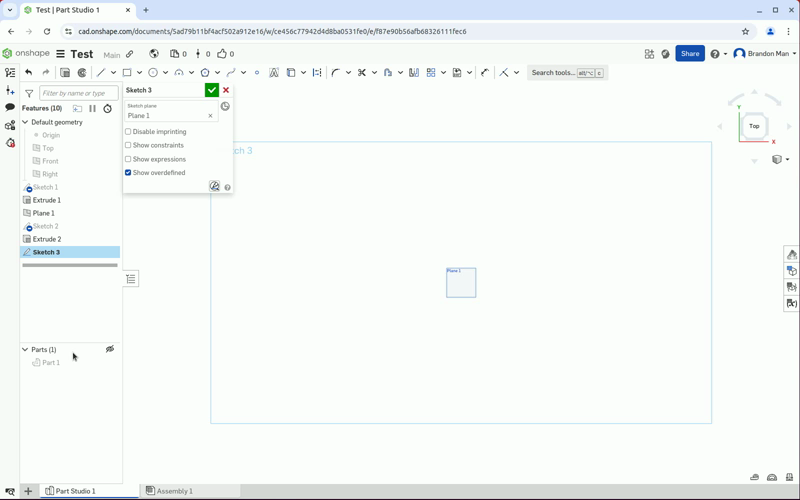
key(c)
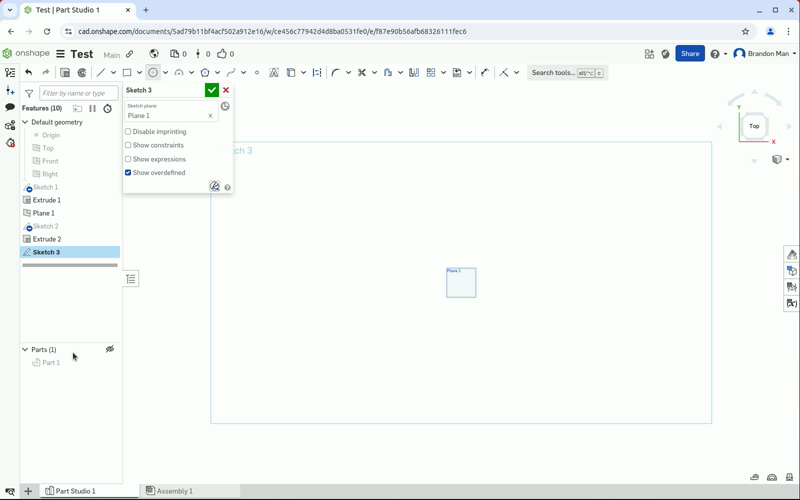
key_down(shift)
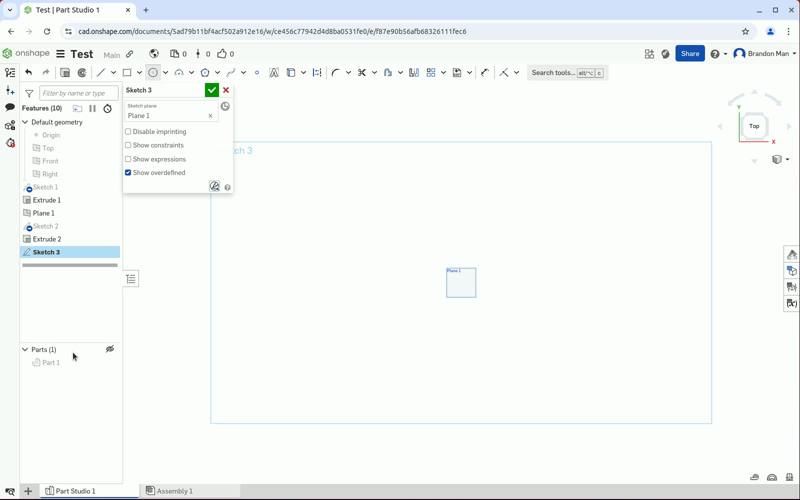
mouse_move(566, 282)
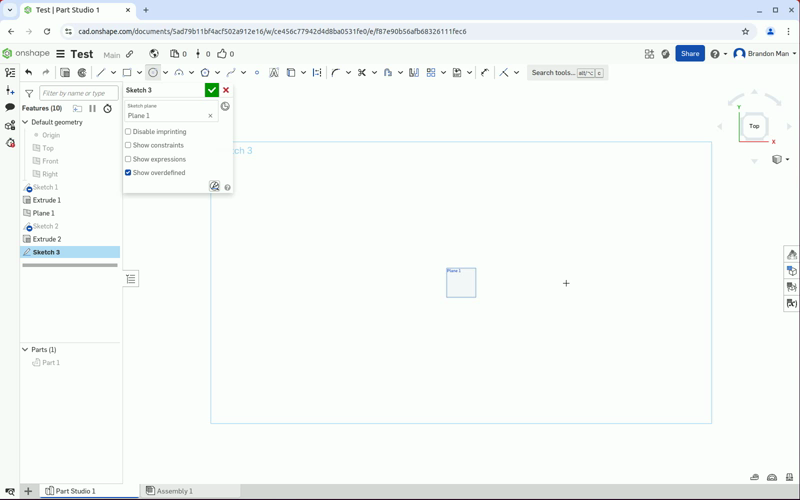
click(566, 282)
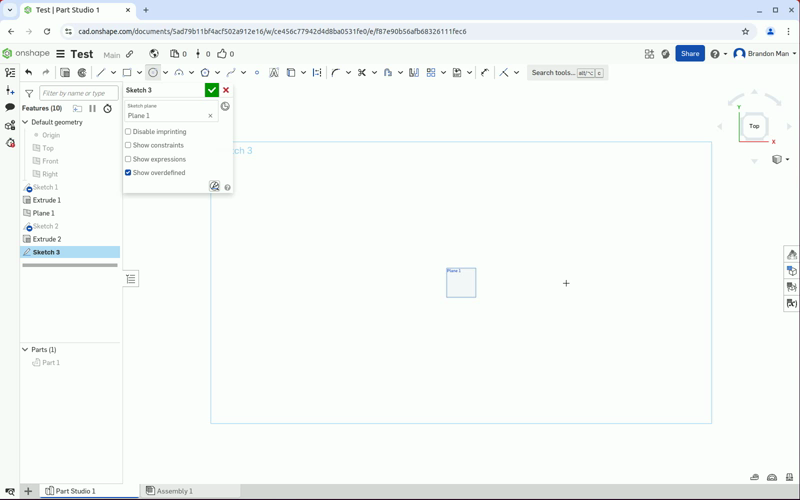
key_up(shift)
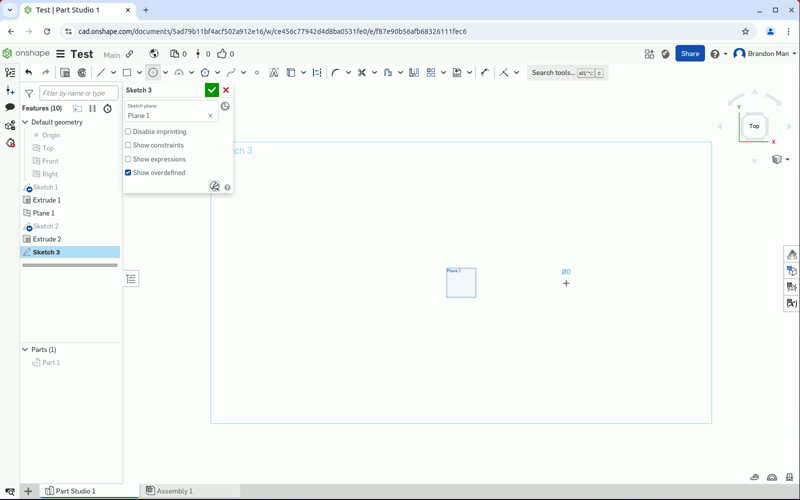
mouse_move(568, 282)
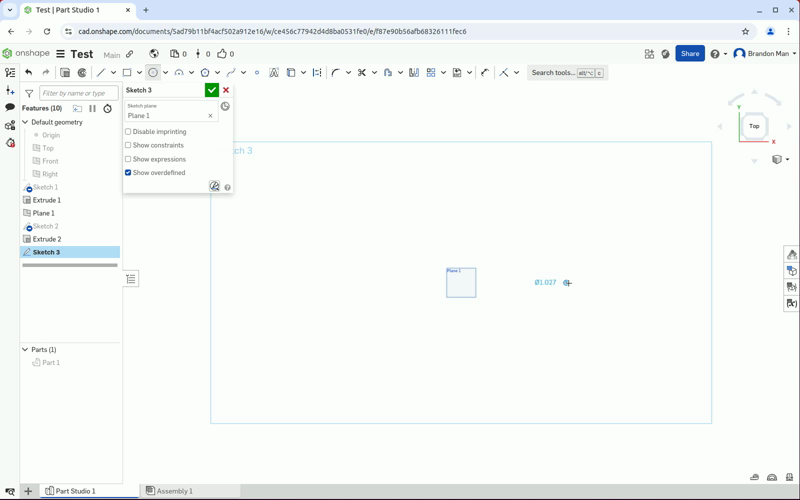
scroll(6)
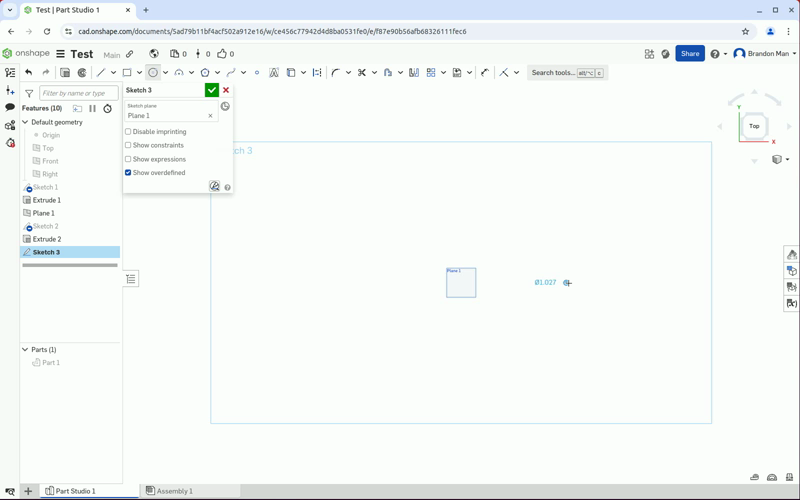
scroll(6)
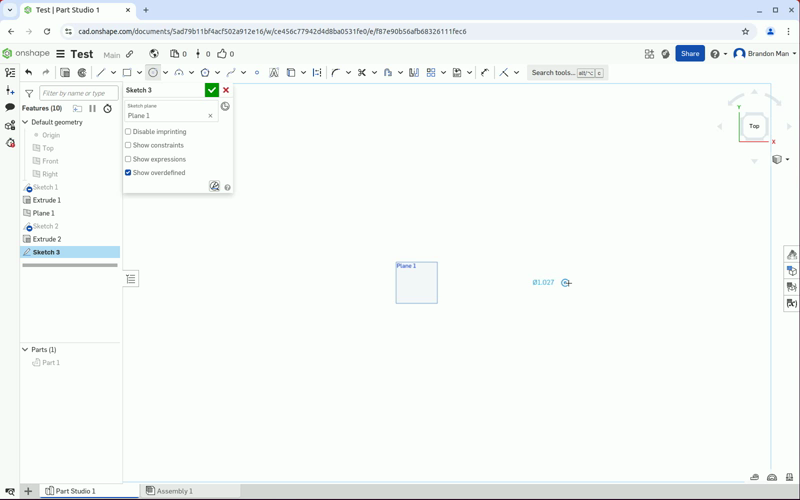
scroll(6)
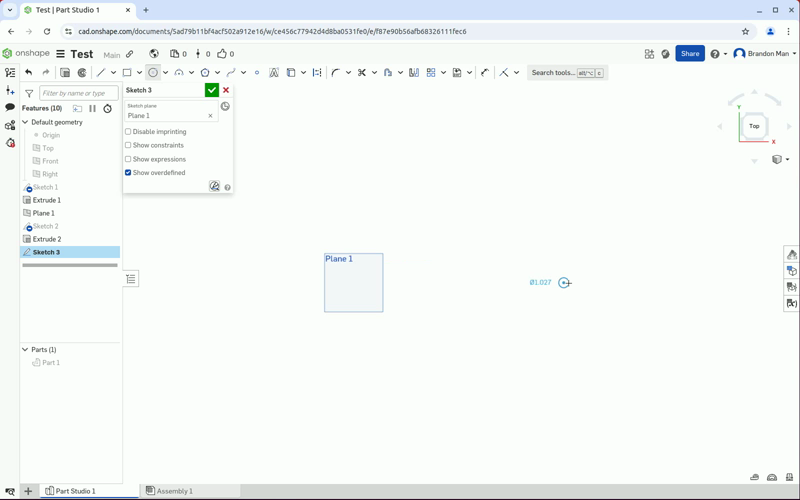
scroll(6)
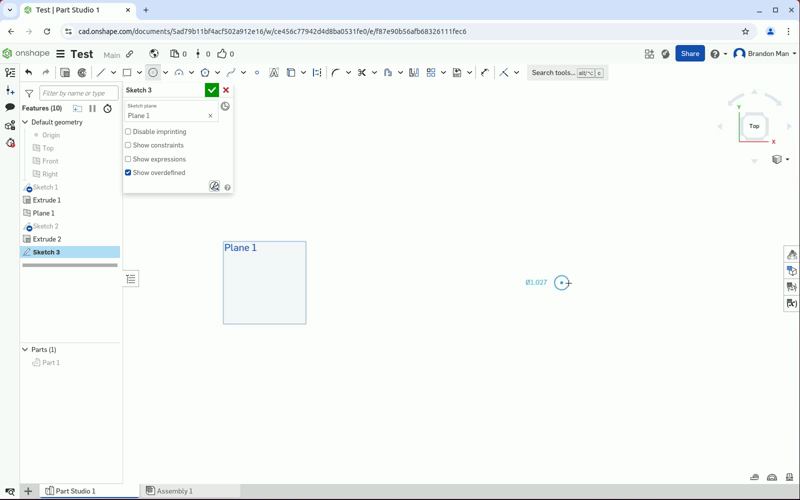
scroll(6)
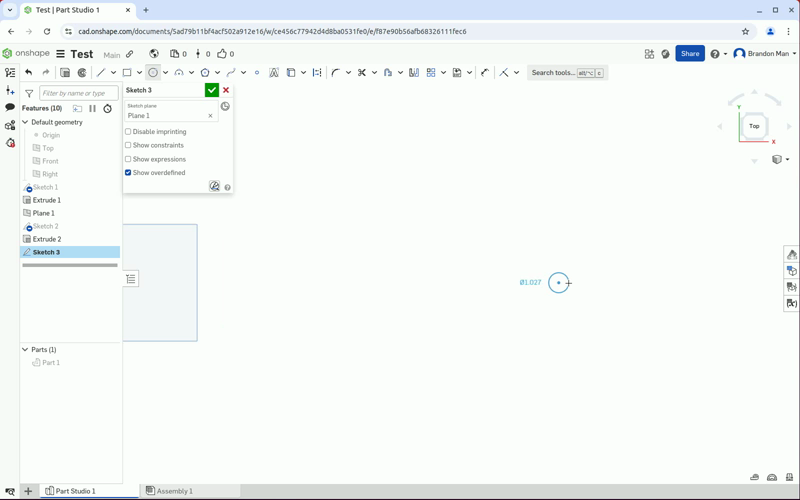
scroll(6)
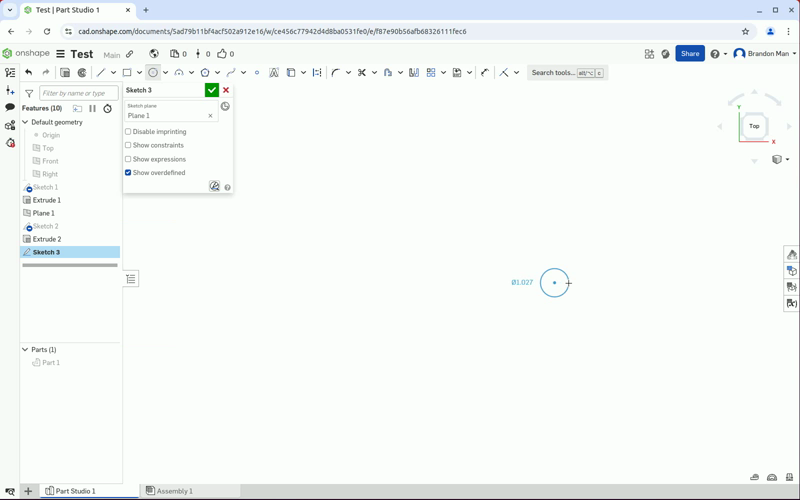
scroll(6)
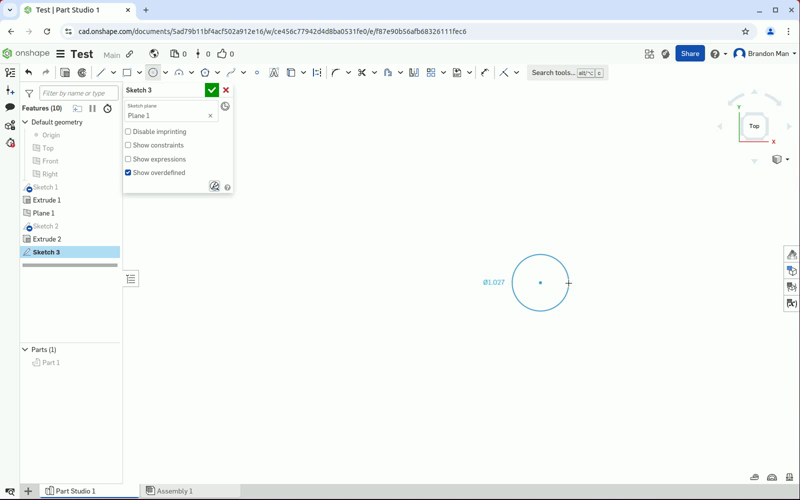
click(568, 282)
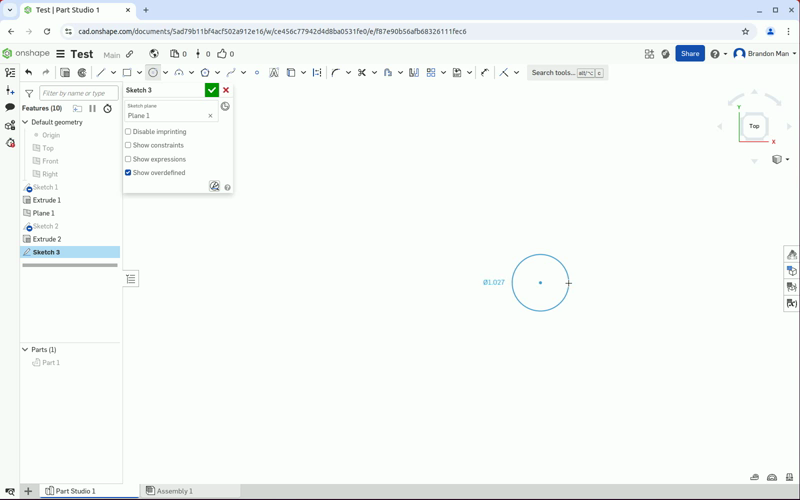
scroll(-6)
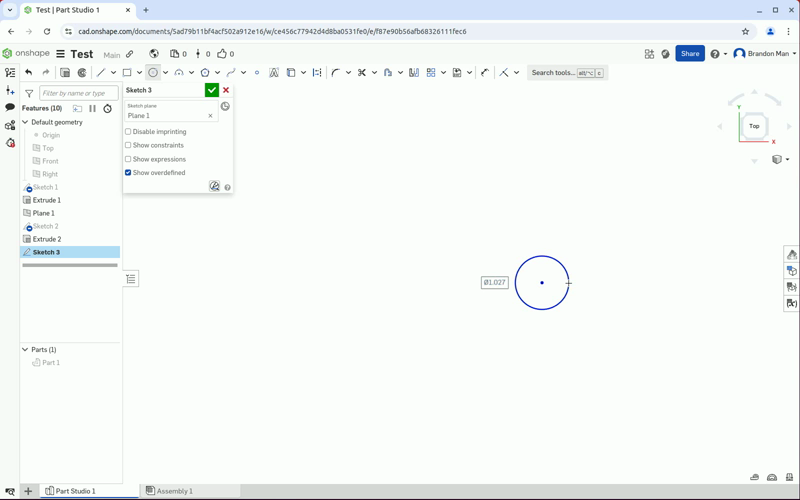
scroll(-6)
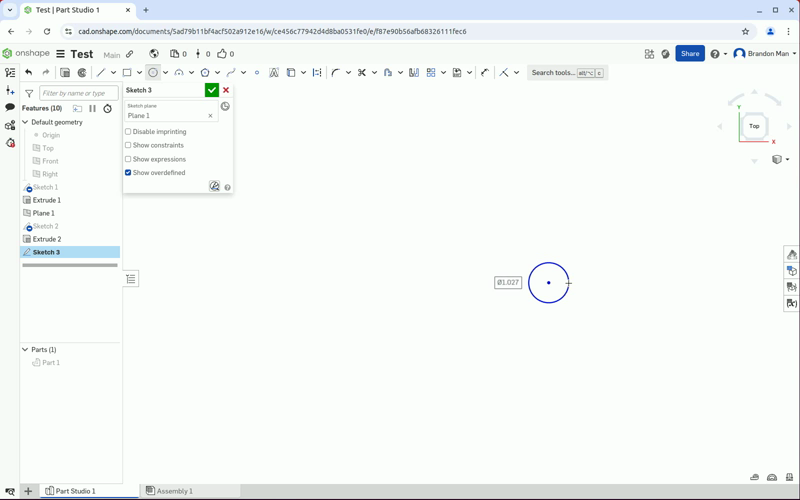
scroll(-6)
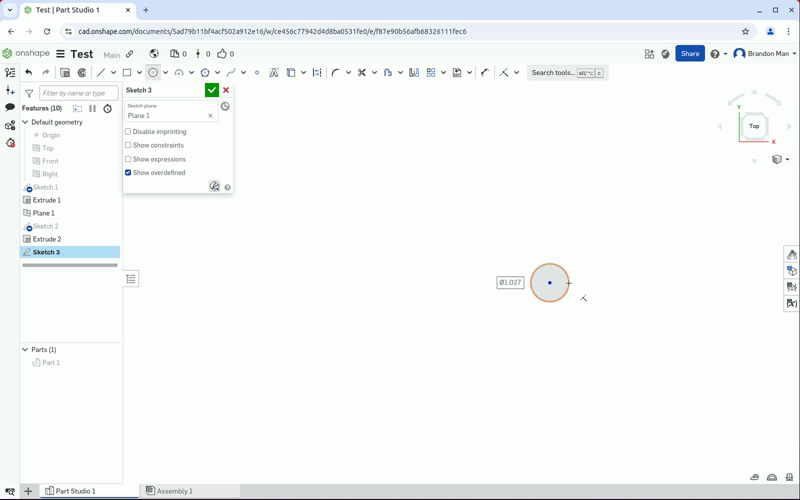
scroll(-6)
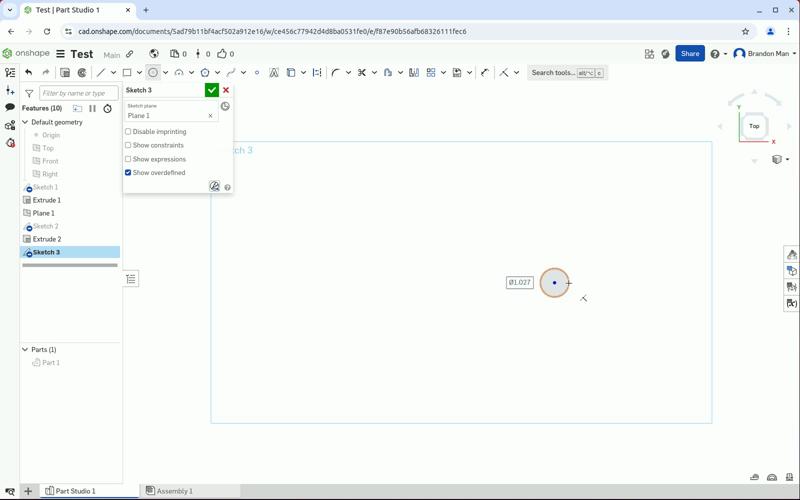
scroll(-6)
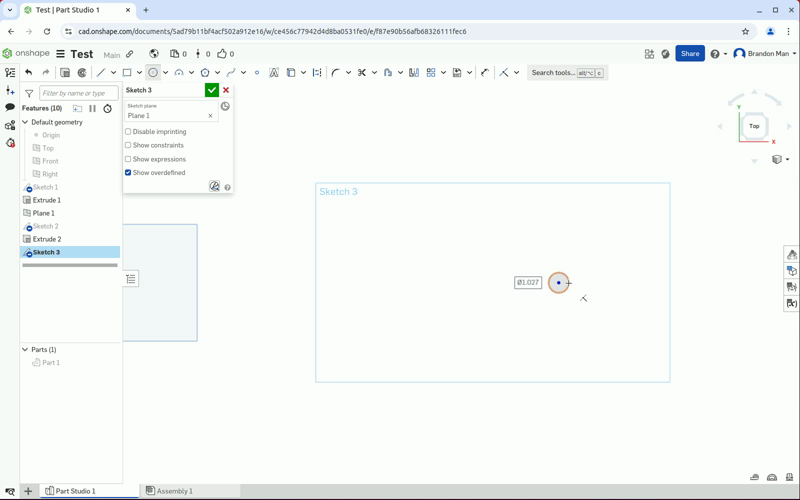
scroll(-6)
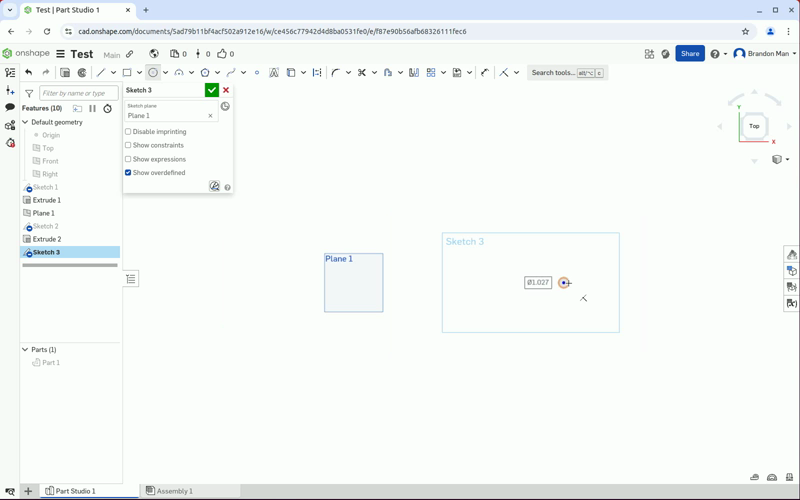
scroll(-6)
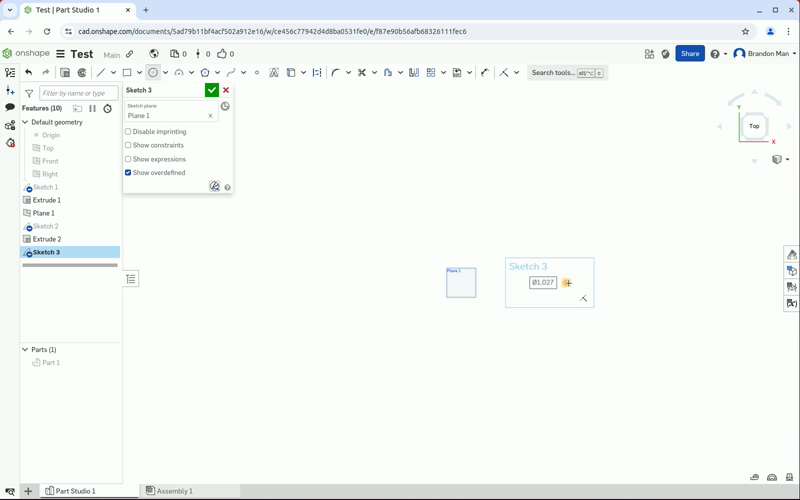
key(esc)
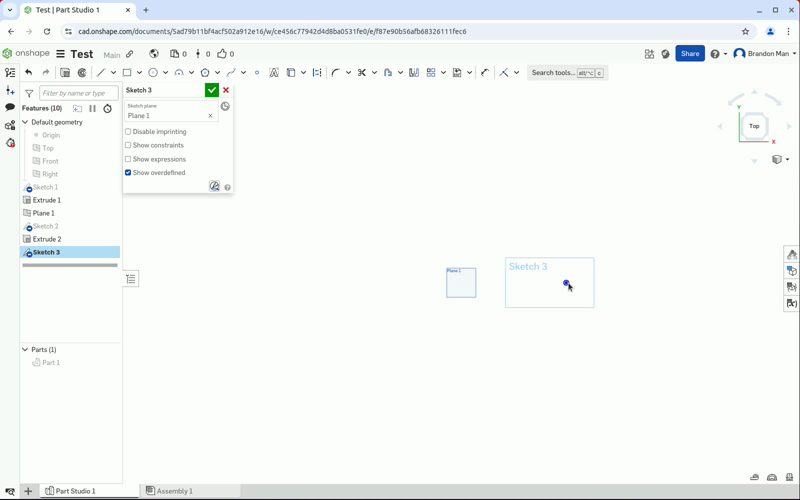
mouse_move(565, 282)
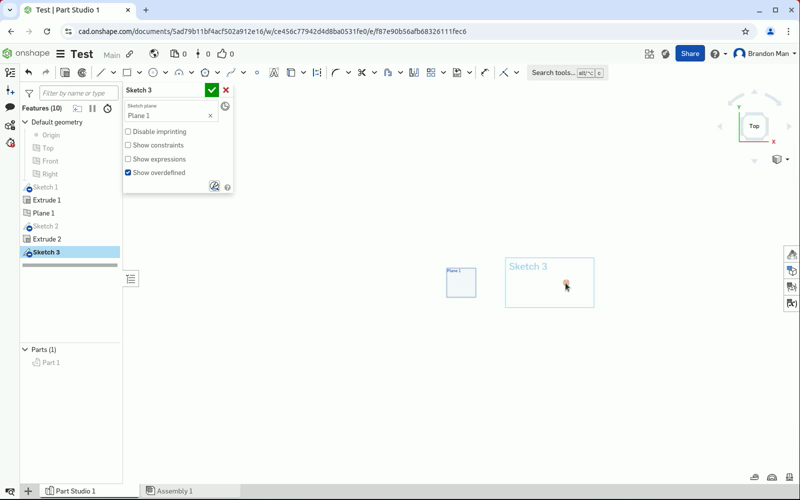
scroll(6)
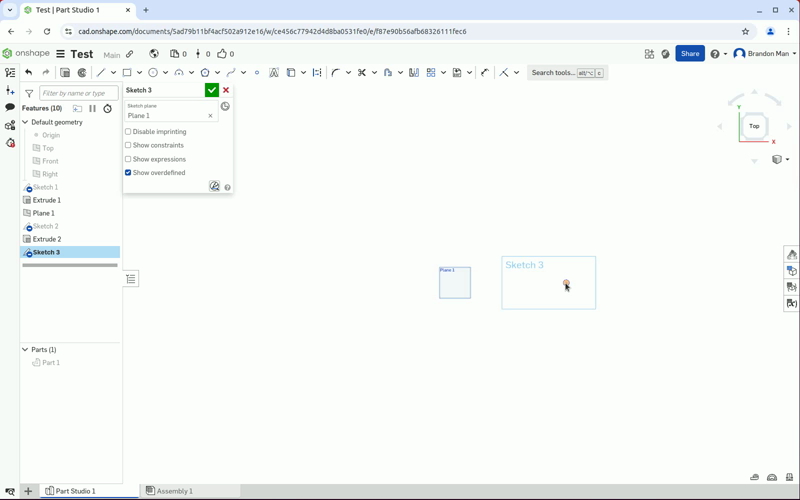
scroll(6)
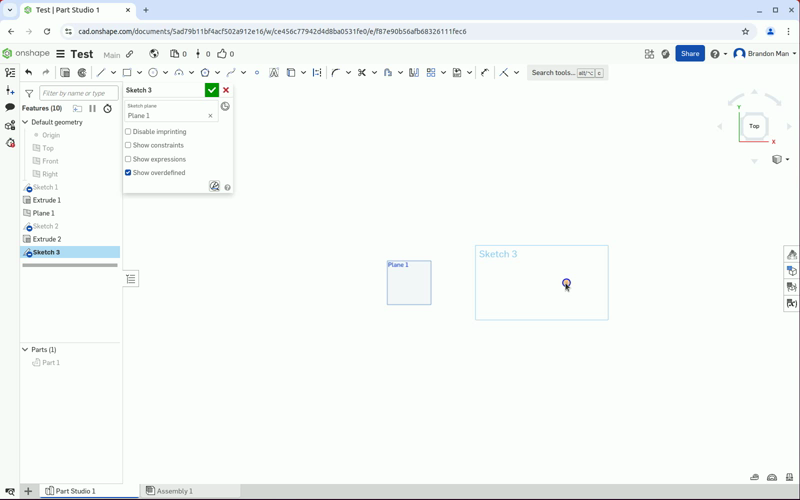
scroll(6)
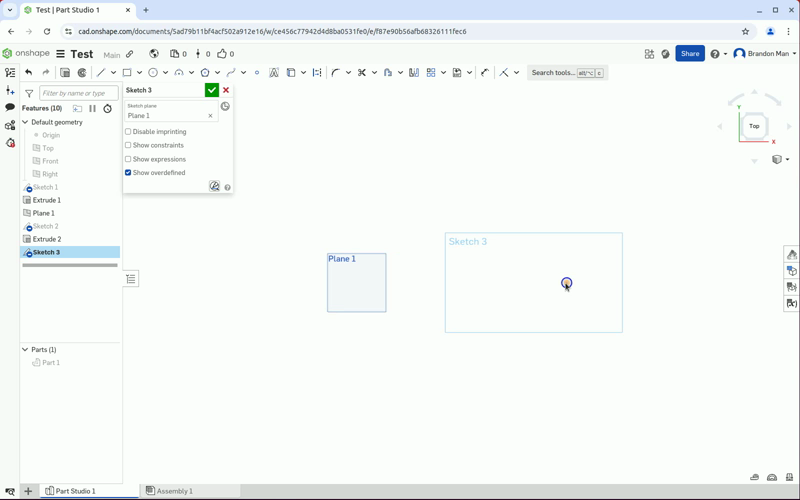
scroll(6)
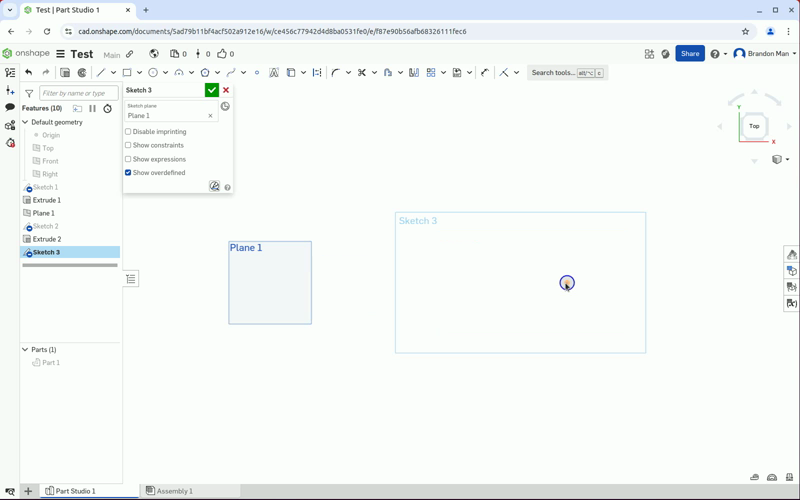
scroll(6)
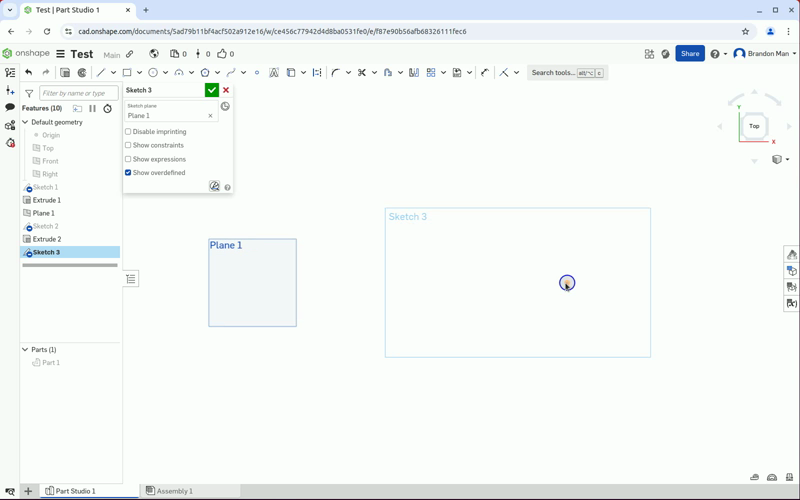
scroll(6)
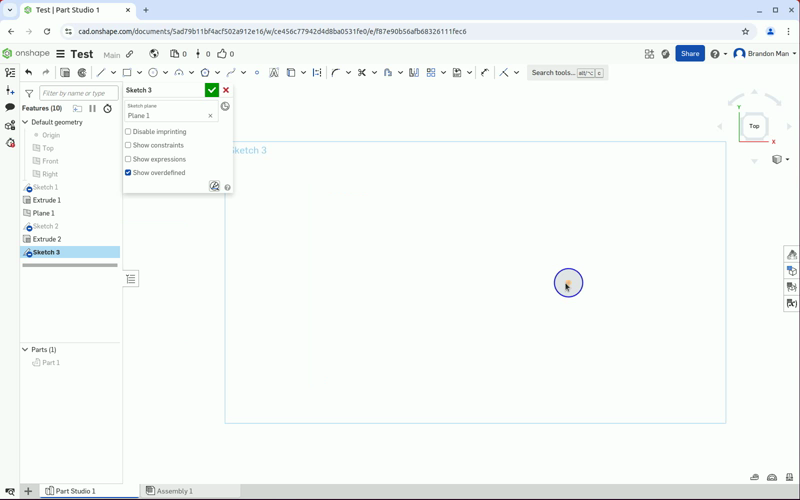
scroll(6)
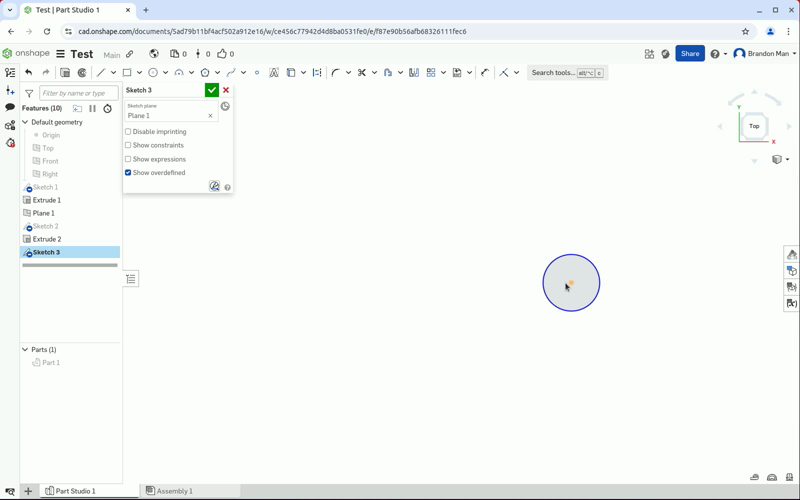
click(565, 282)
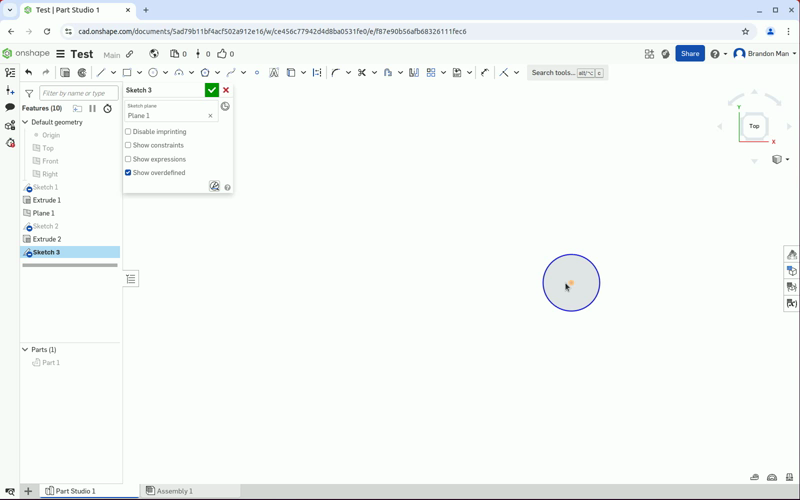
scroll(-6)
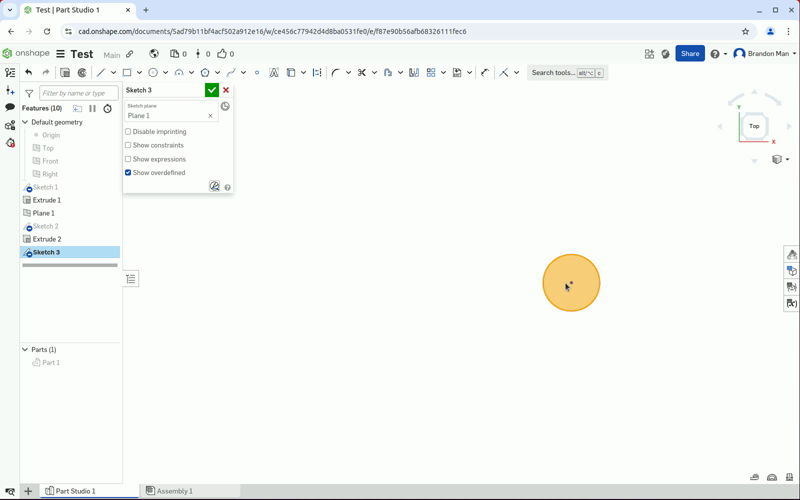
scroll(-6)
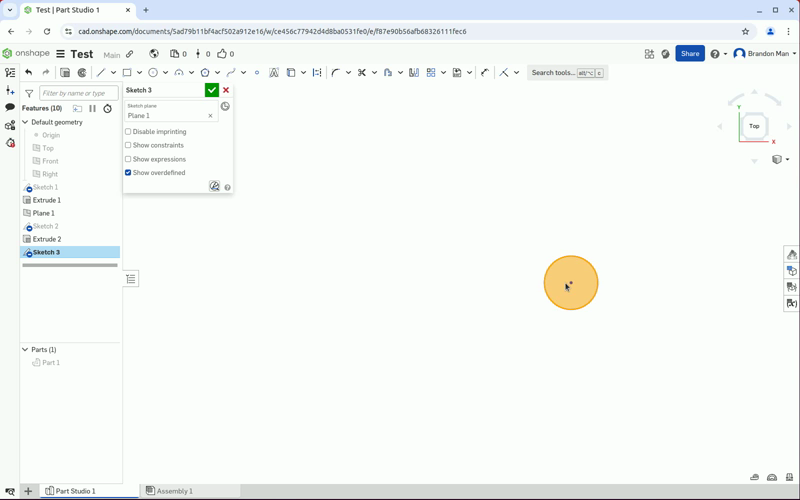
scroll(-6)
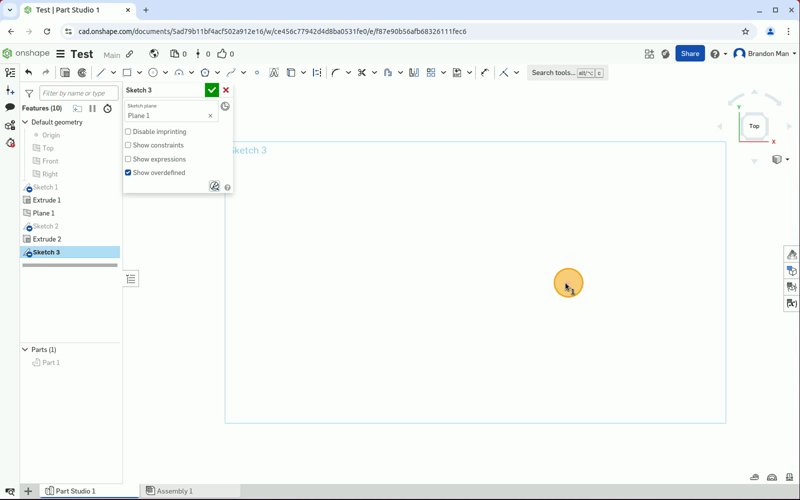
scroll(-6)
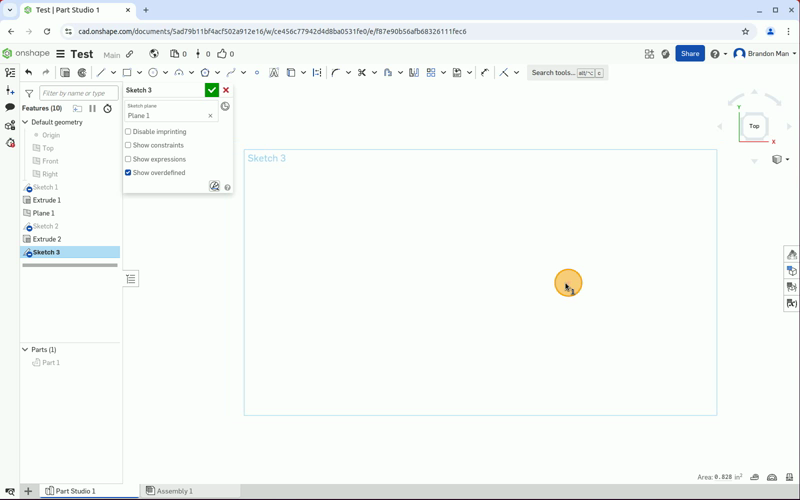
scroll(-6)
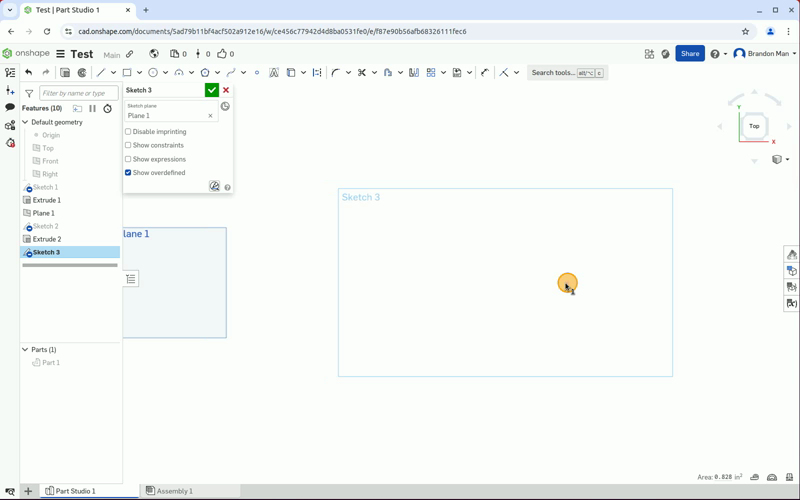
scroll(-6)
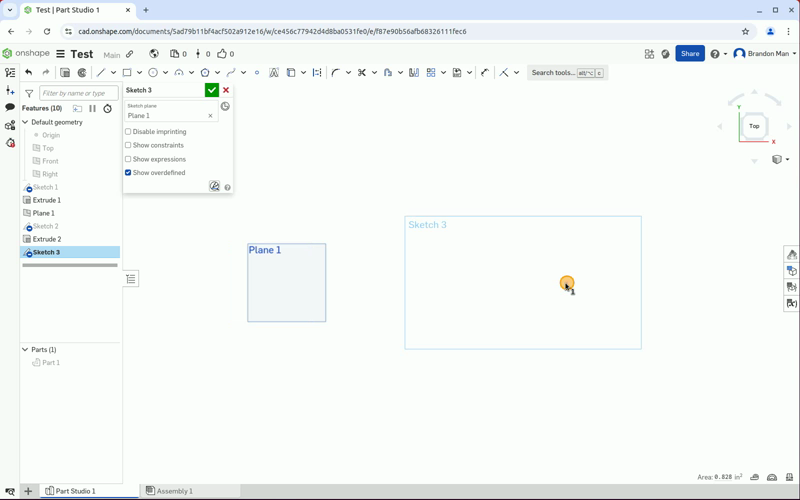
scroll(-6)
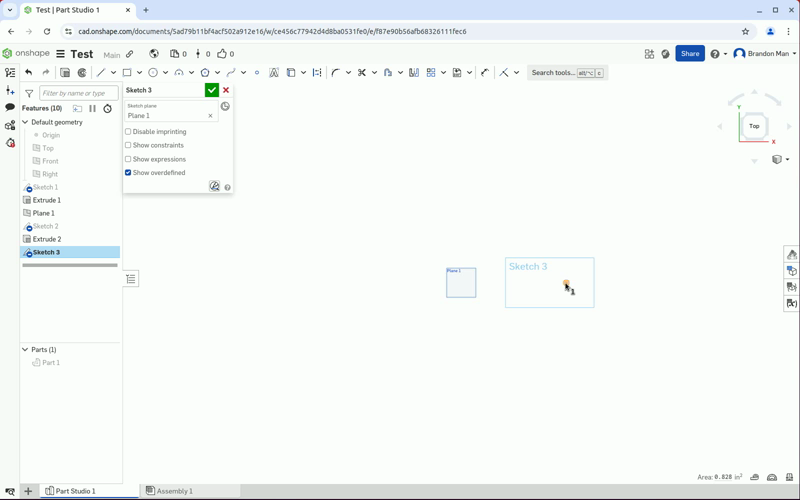
mouse_move(73, 352)
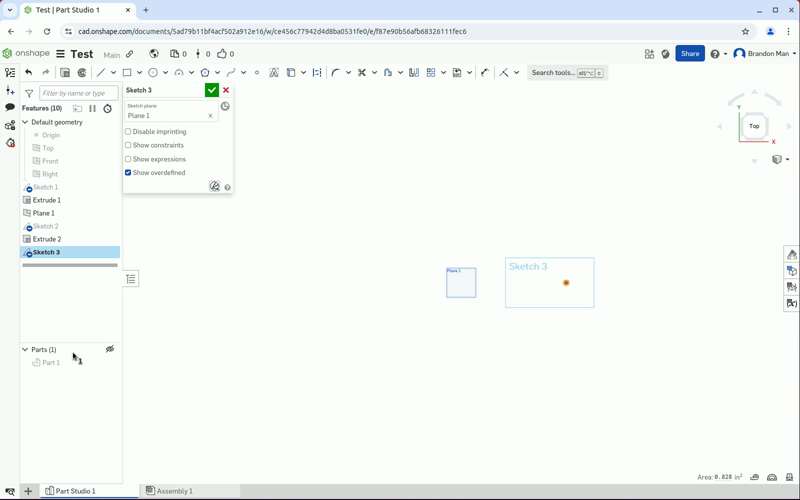
key(shift+y)
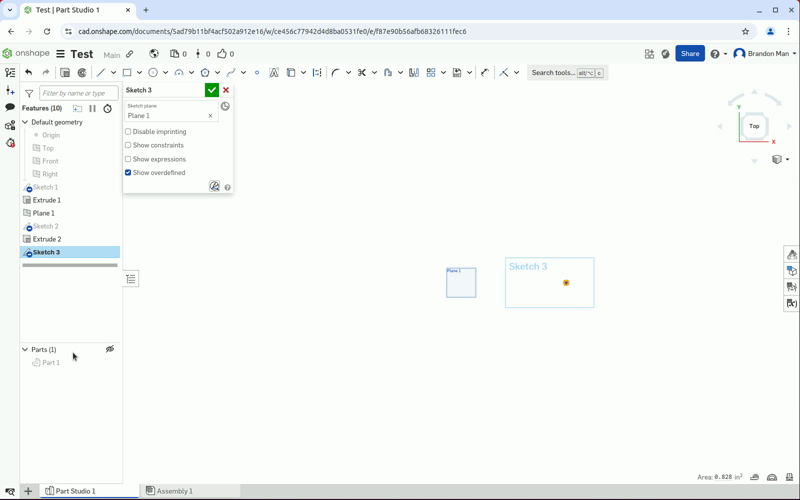
key(shift+e)
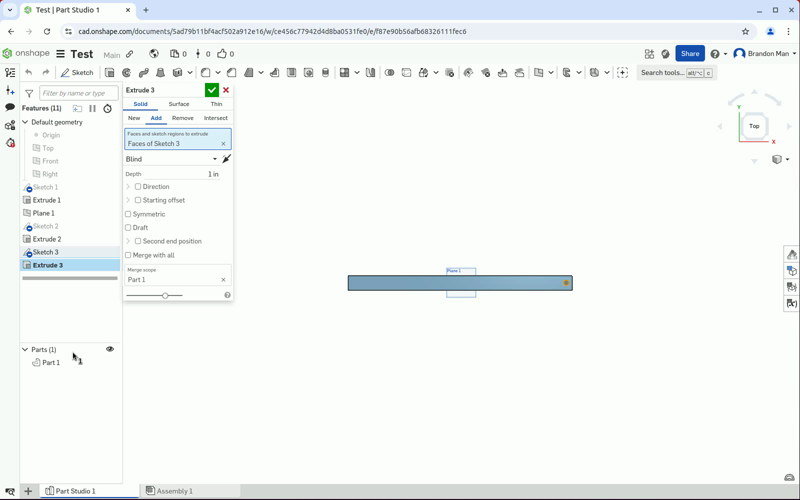
mouse_move(143, 106)
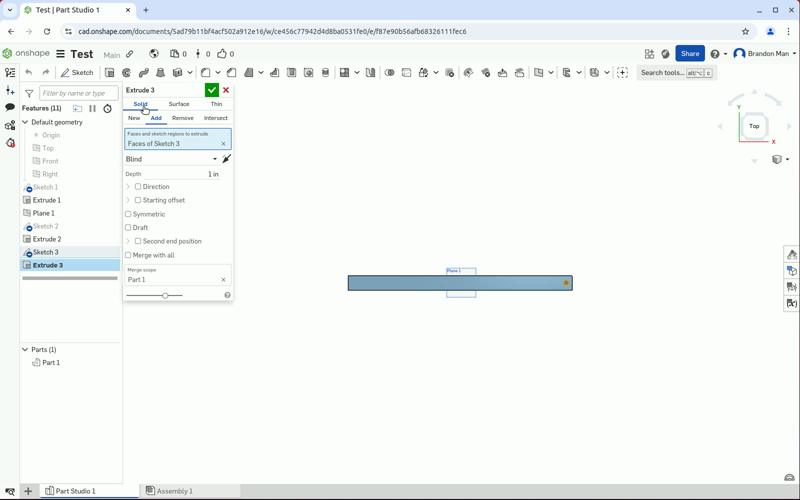
click(143, 106)
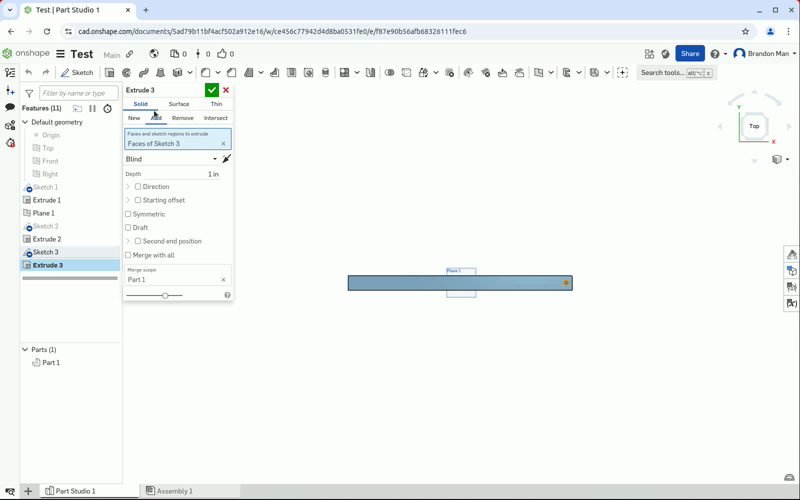
mouse_move(186, 120)
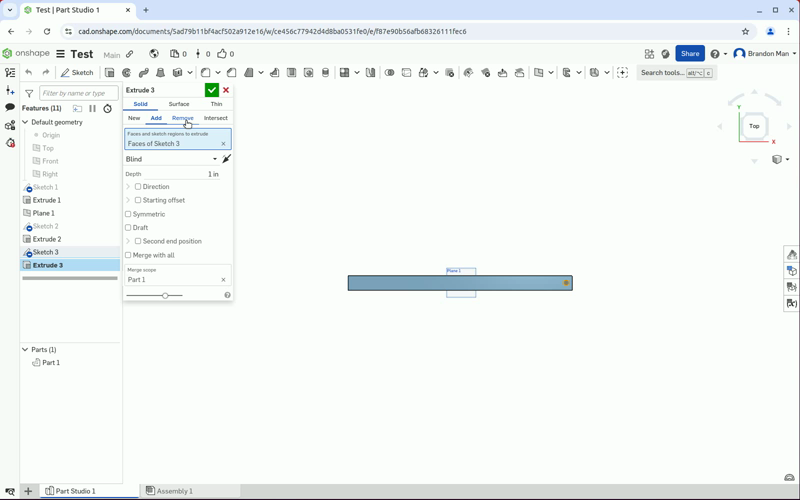
click(186, 120)
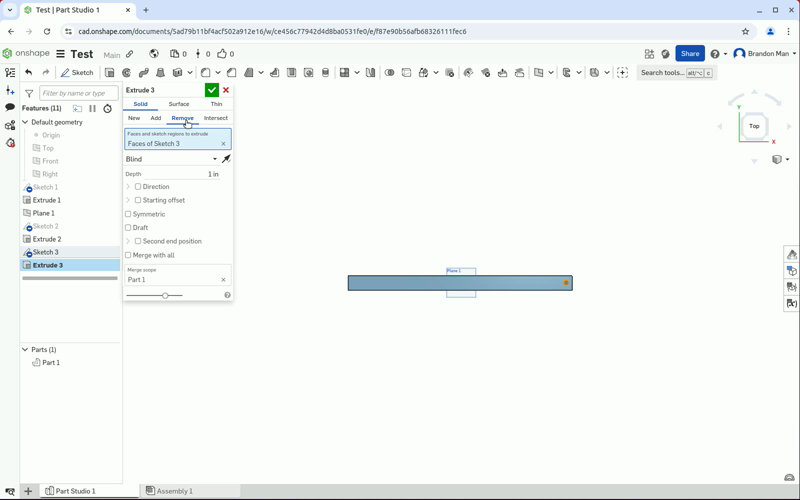
key(tab, 4)
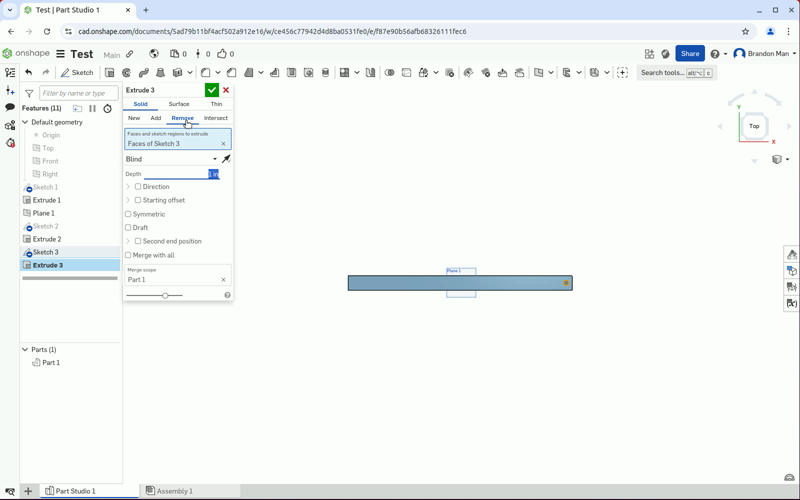
text(3.129)
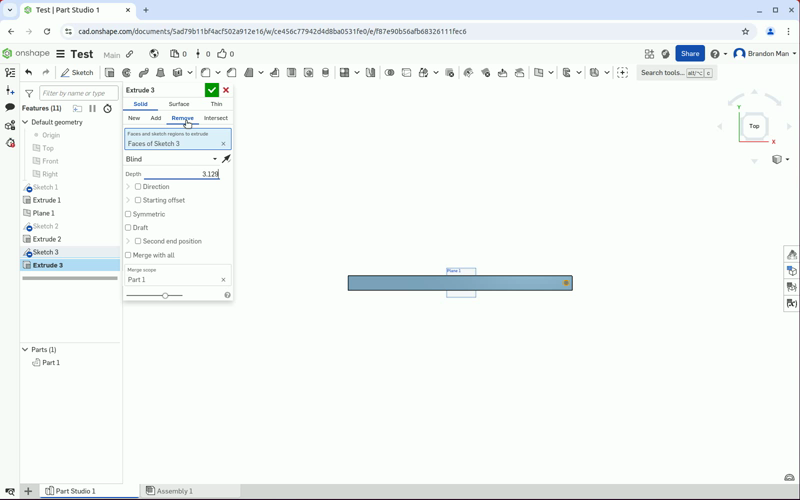
key(tab, 6)
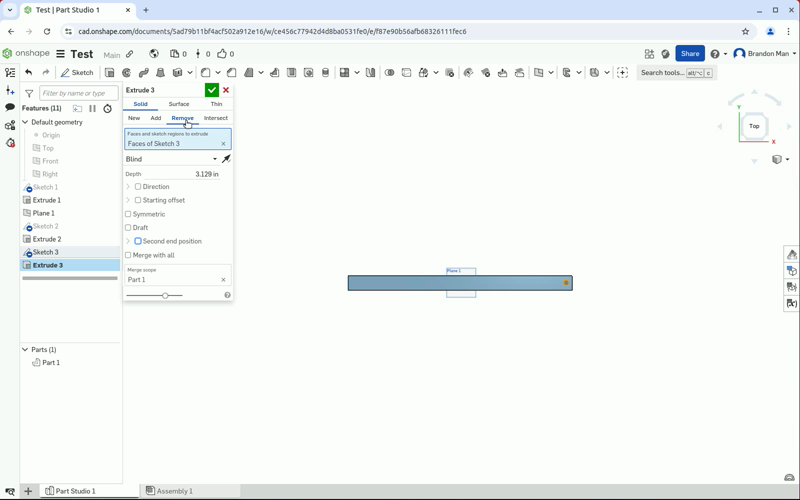
key(space)
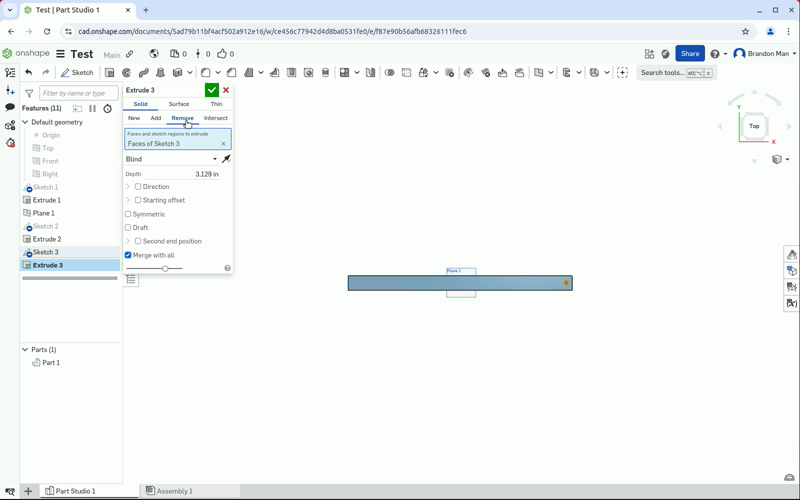
key(enter)
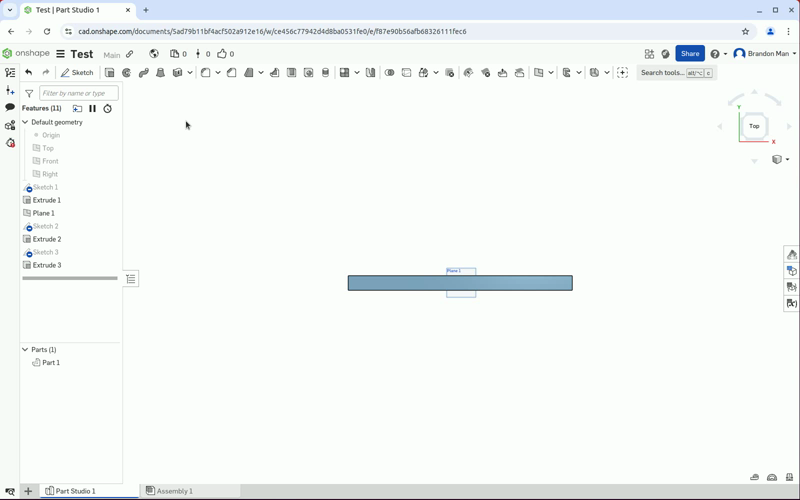
key(shift+h)
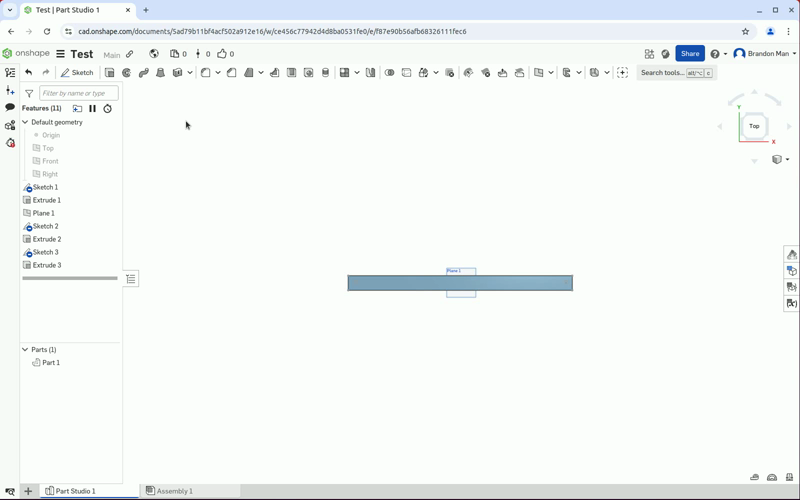
key(shift+h)
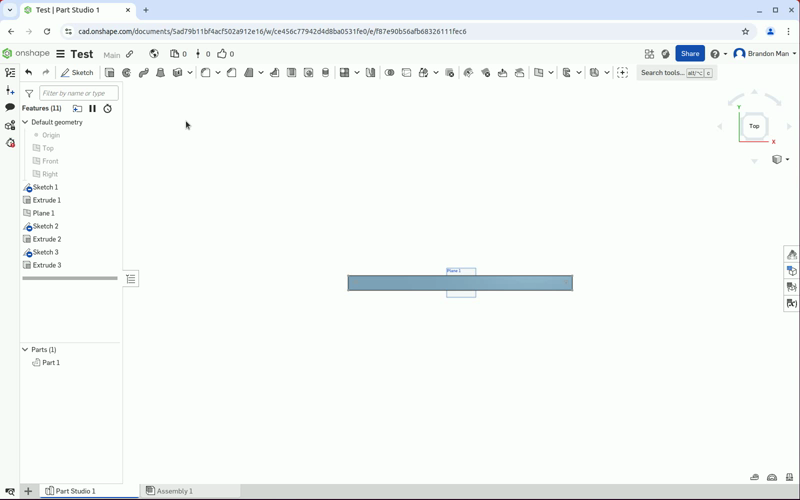
key(shift+7)
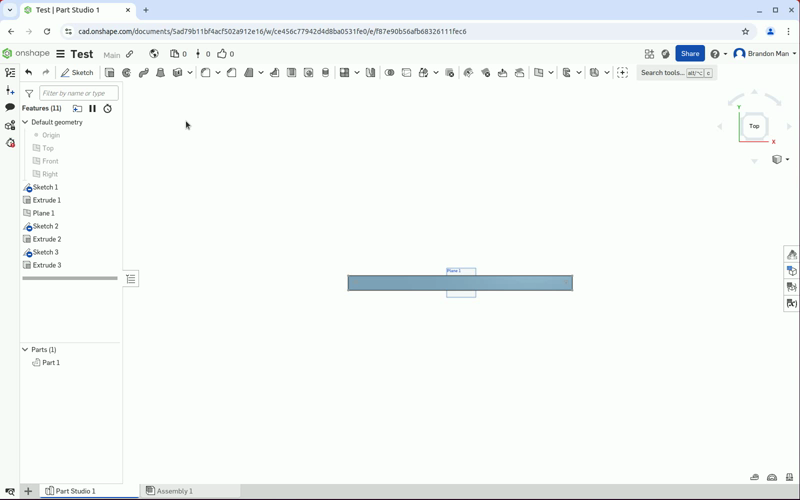
key(up, 3)
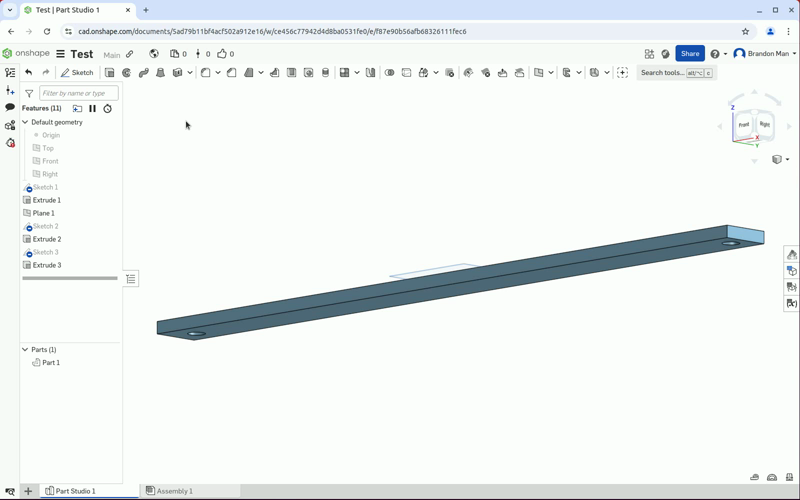
key(left, 3)
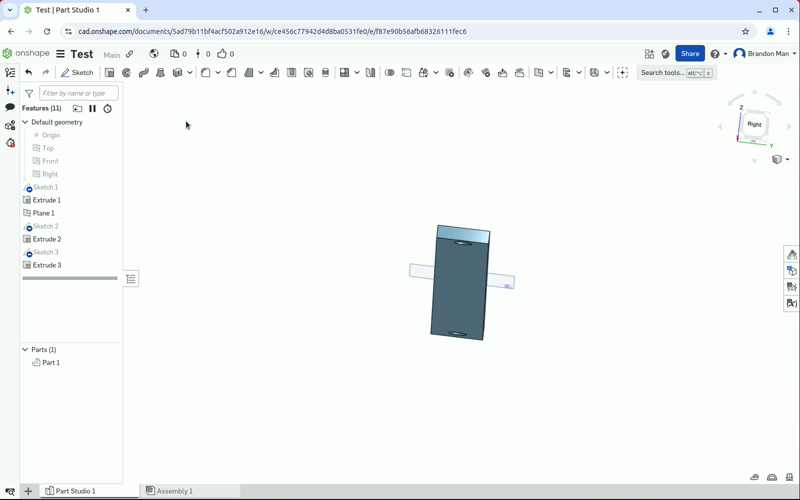
key(right, 3)
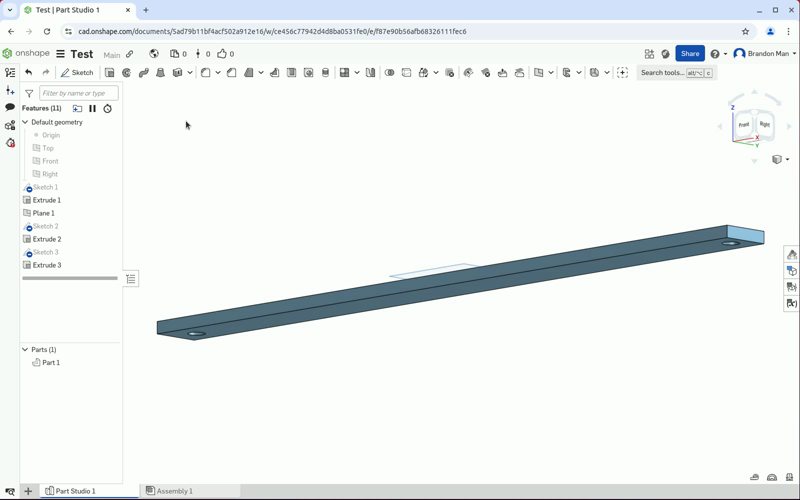
key(down, 3)
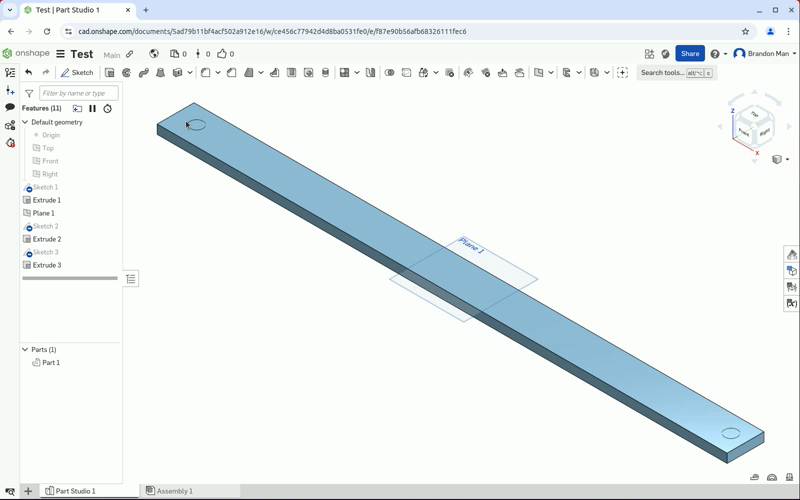
mouse_move(73, 189)
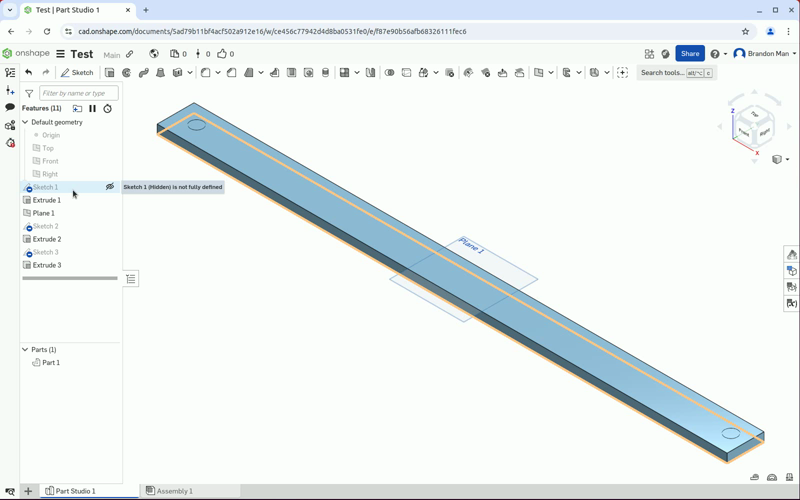
click(73, 189)